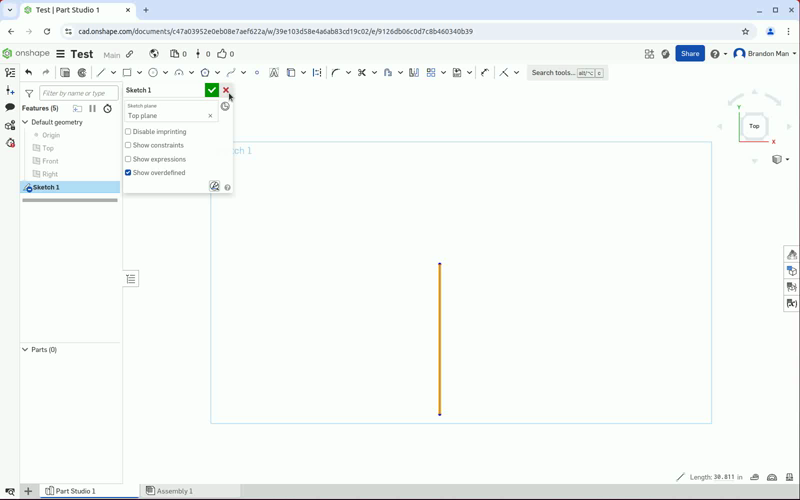
key(shift+h)
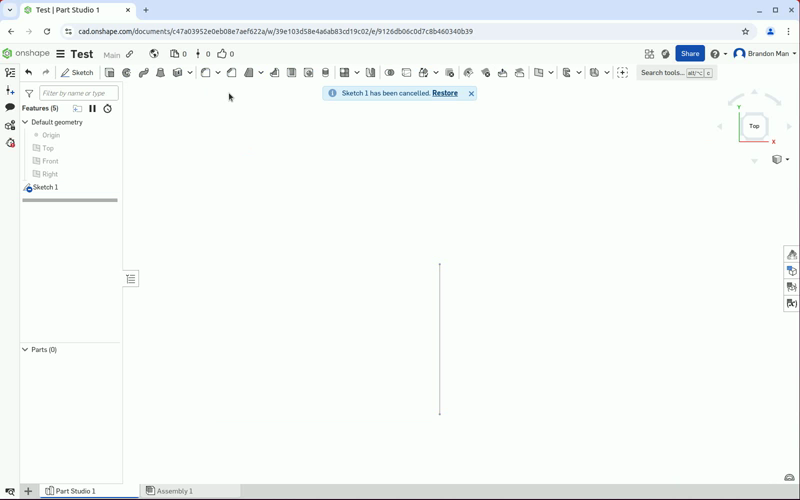
key(shift+s)
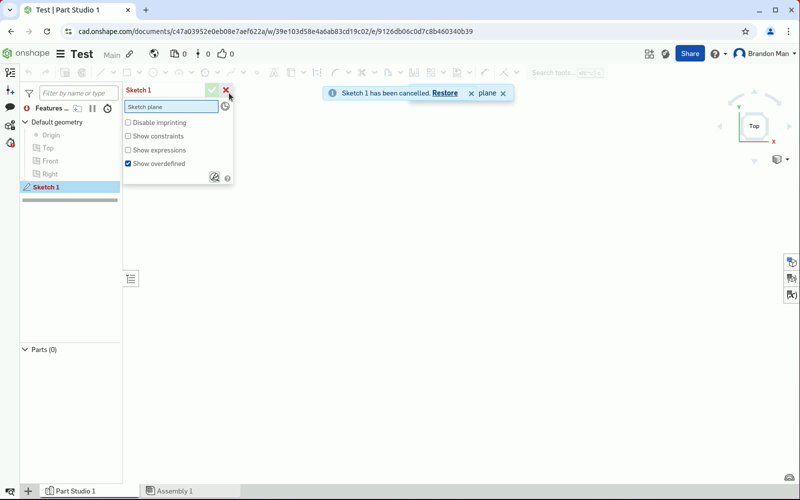
mouse_move(73, 150)
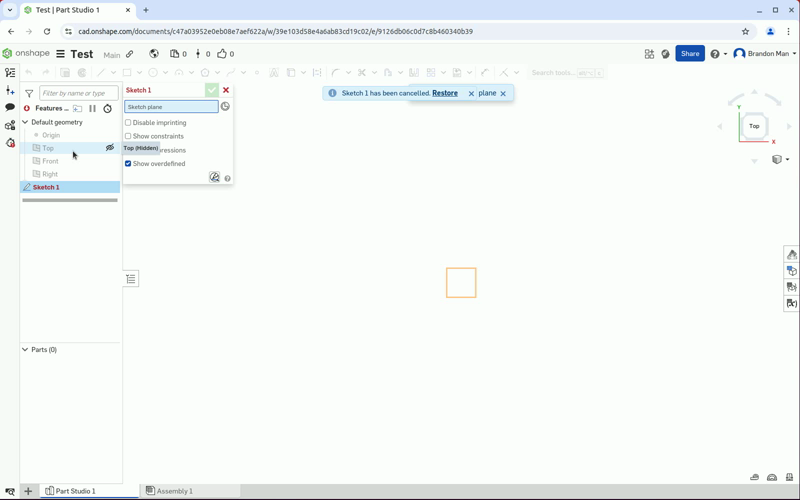
click(73, 150)
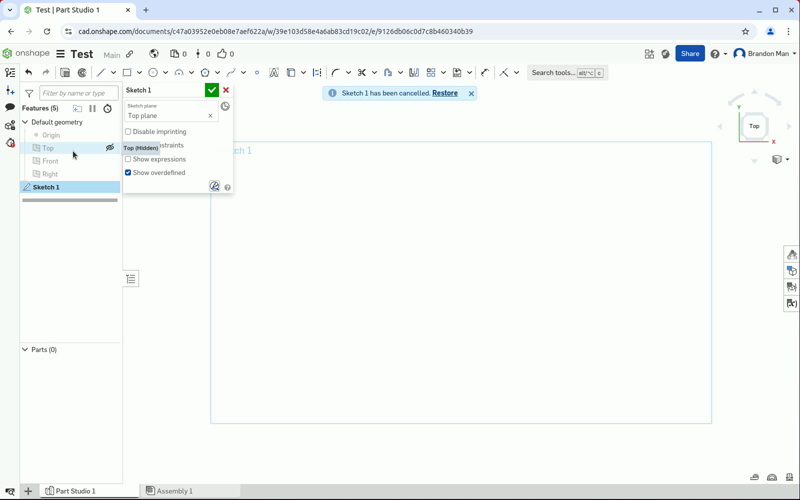
mouse_move(73, 352)
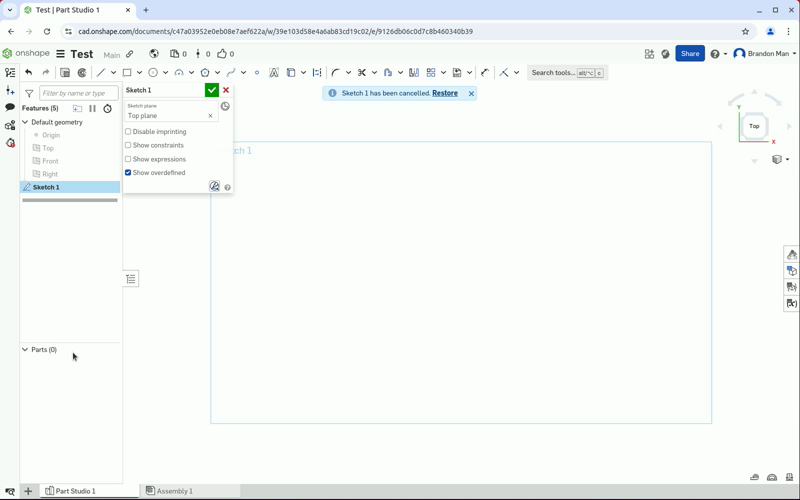
key(y)
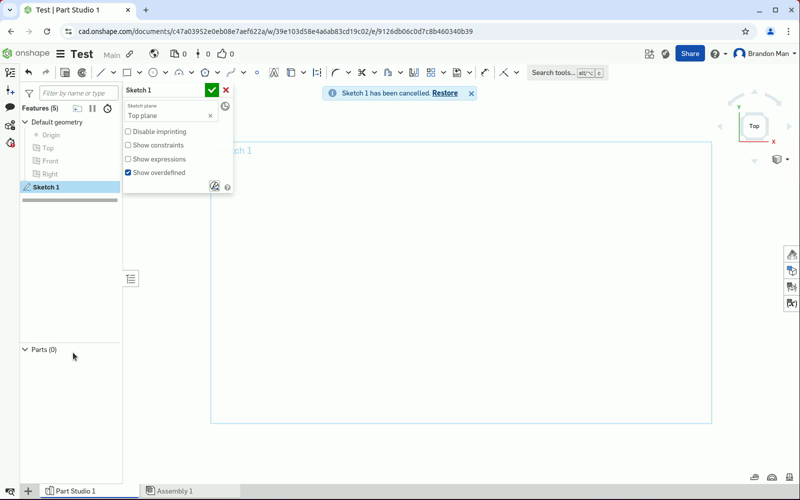
key(c)
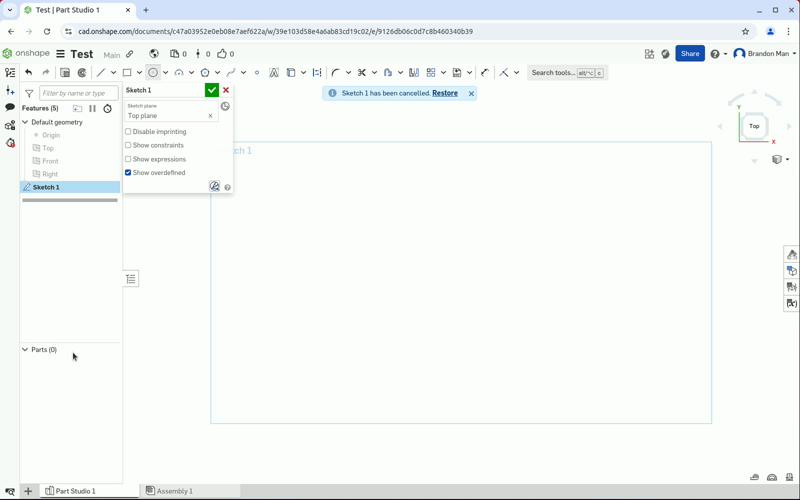
key_down(shift)
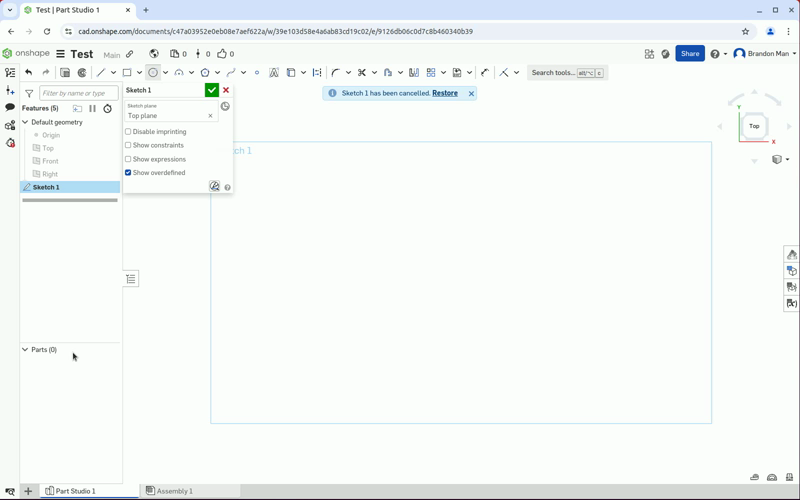
mouse_move(461, 282)
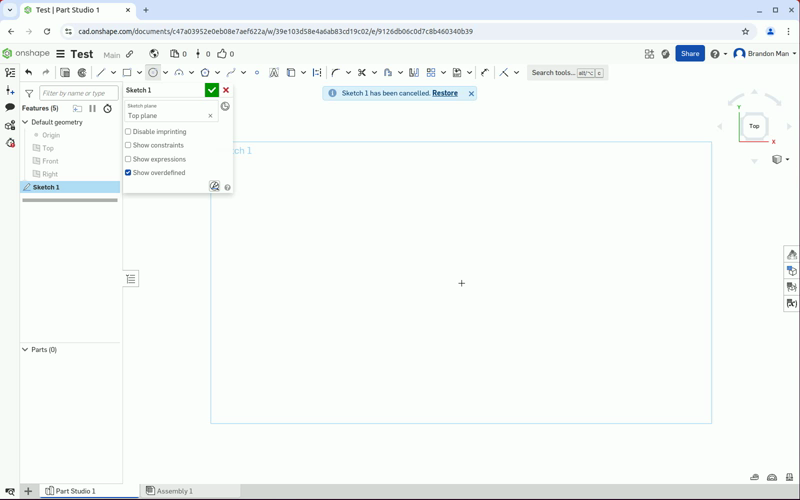
click(461, 282)
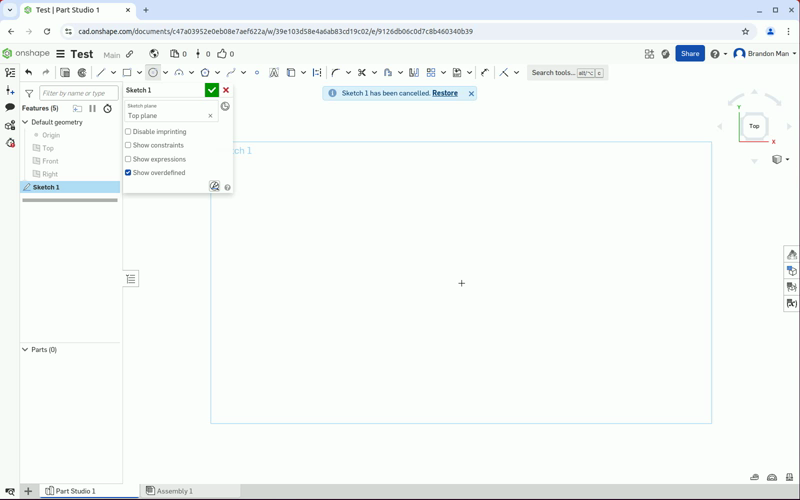
key_up(shift)
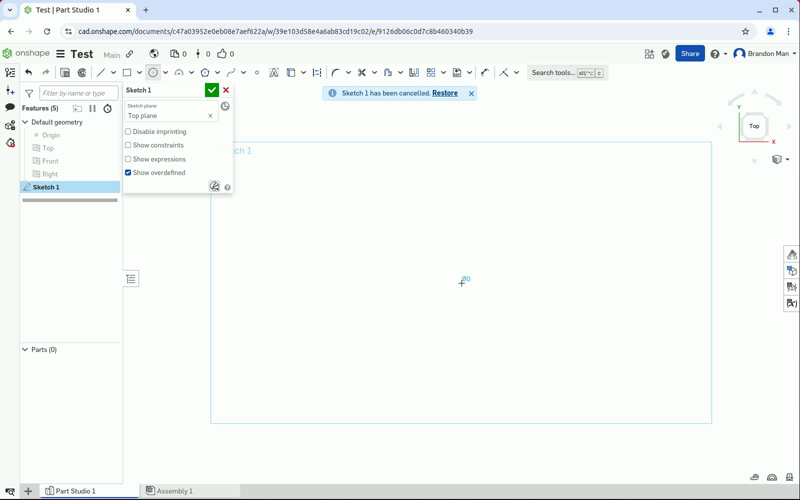
mouse_move(493, 282)
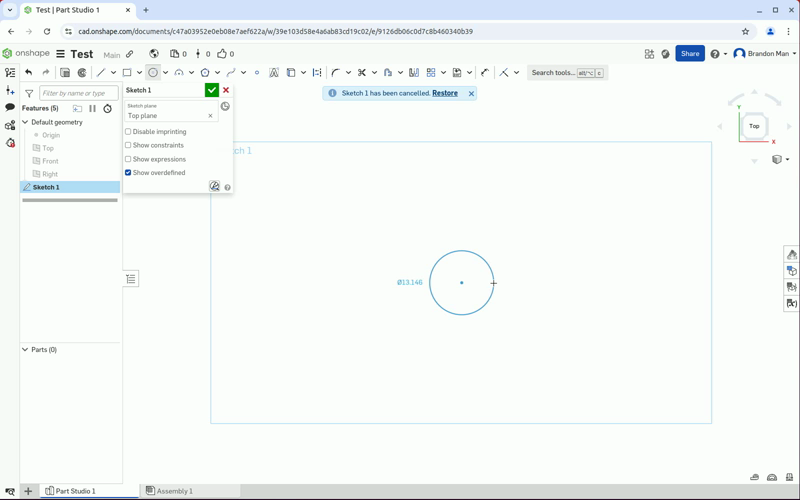
click(493, 282)
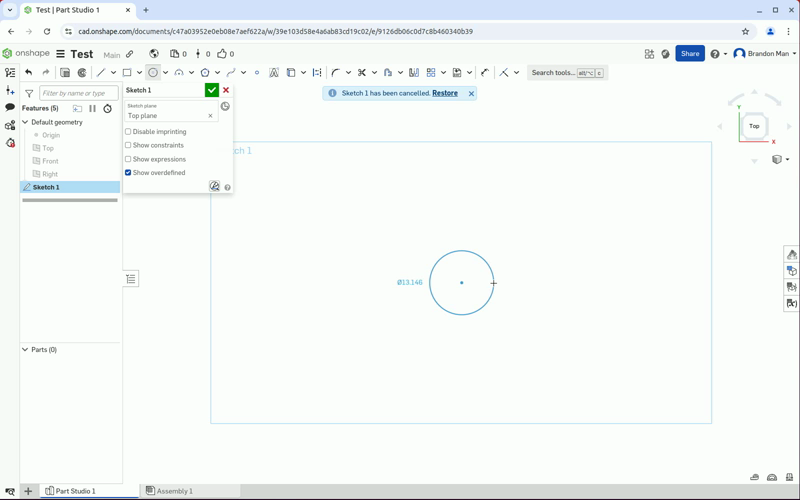
key(esc)
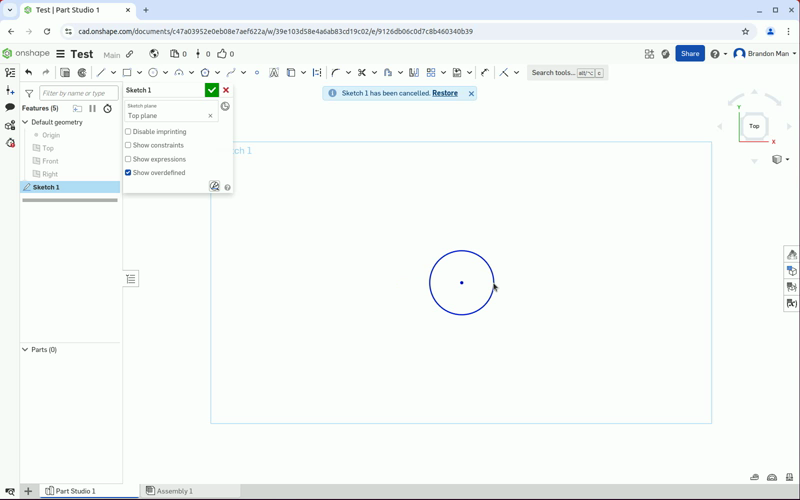
key(c)
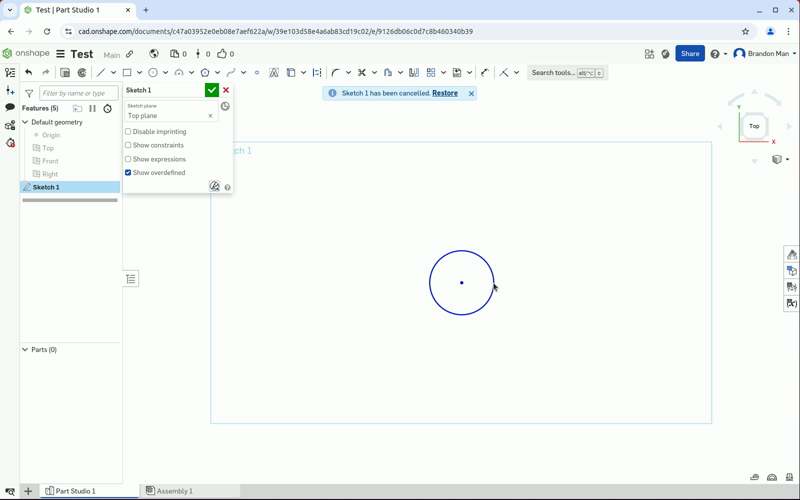
key_down(shift)
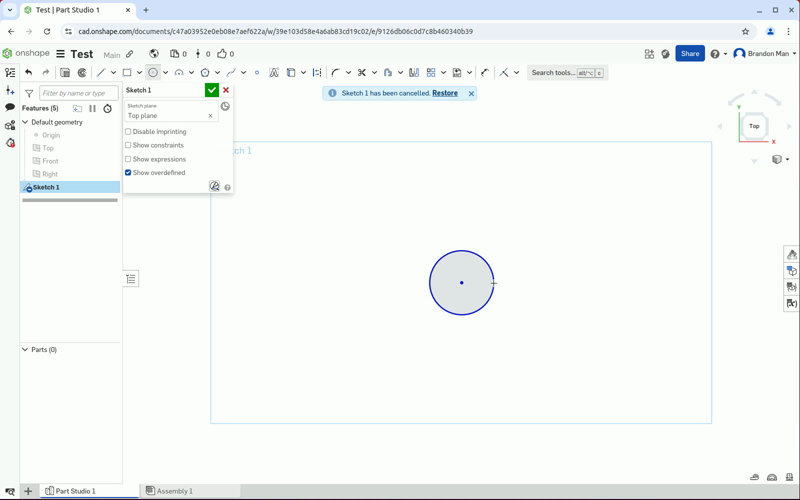
mouse_move(461, 282)
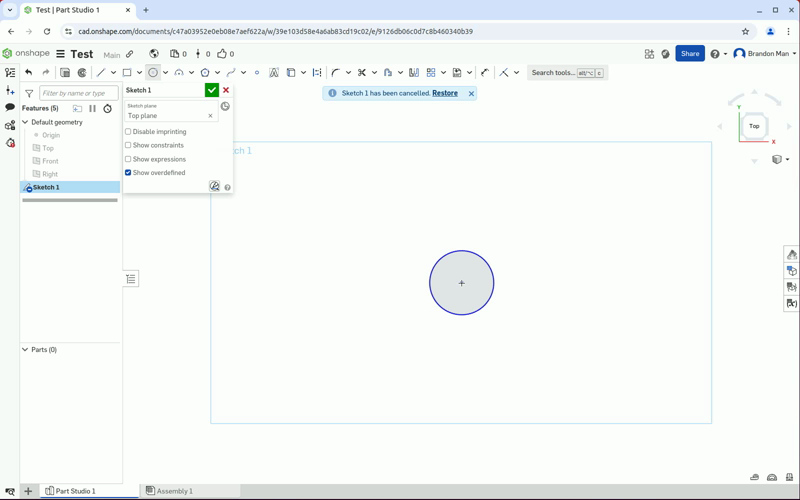
click(461, 282)
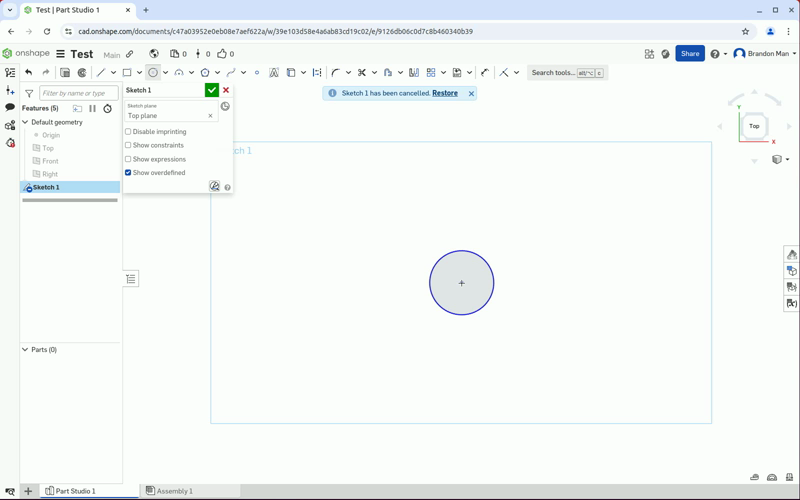
key_up(shift)
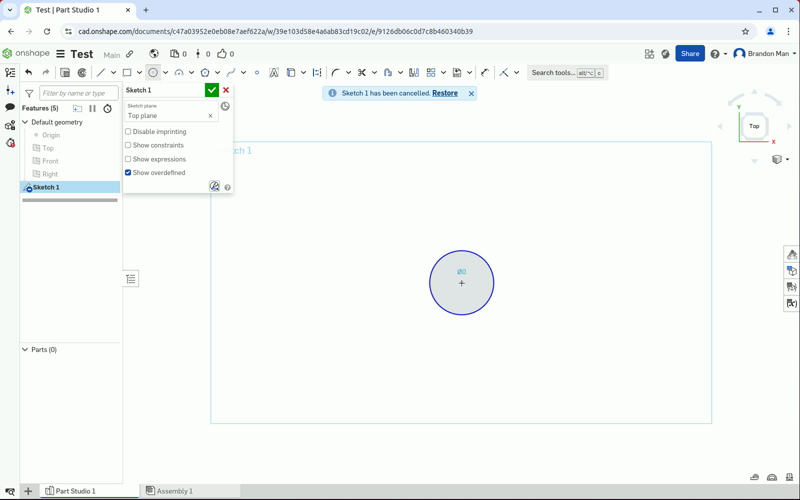
mouse_move(486, 282)
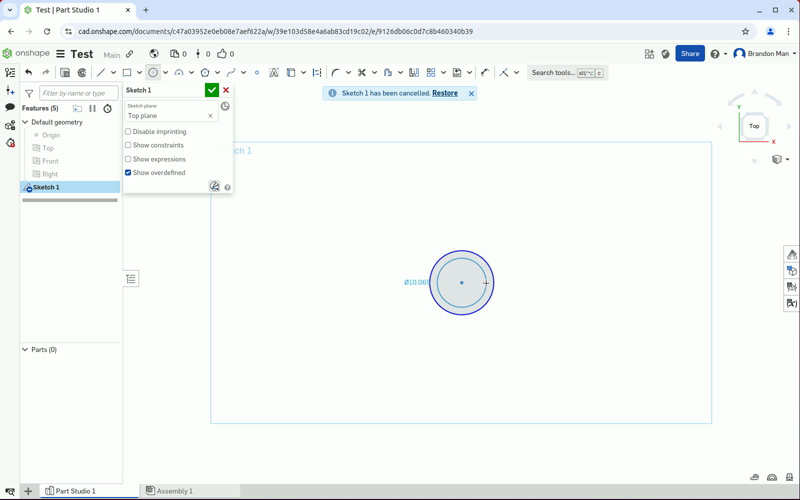
click(486, 282)
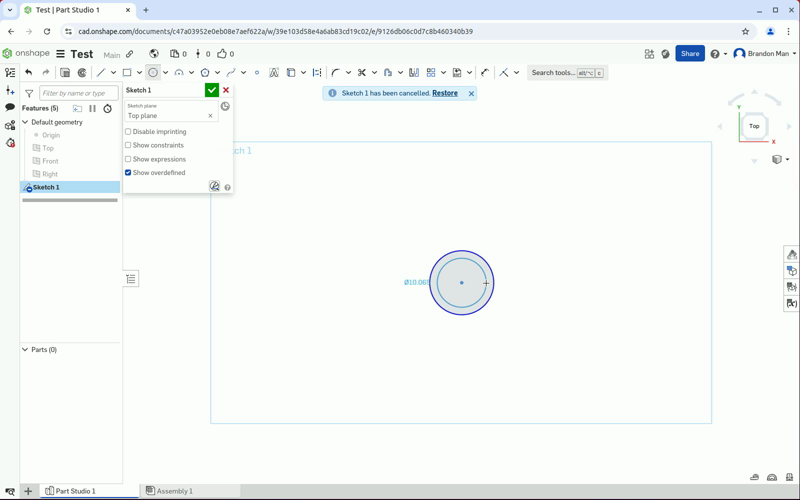
key(esc)
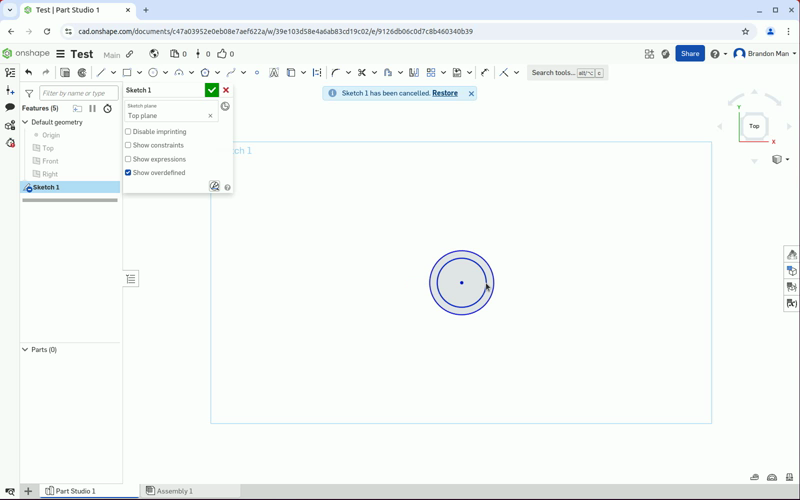
mouse_move(486, 291)
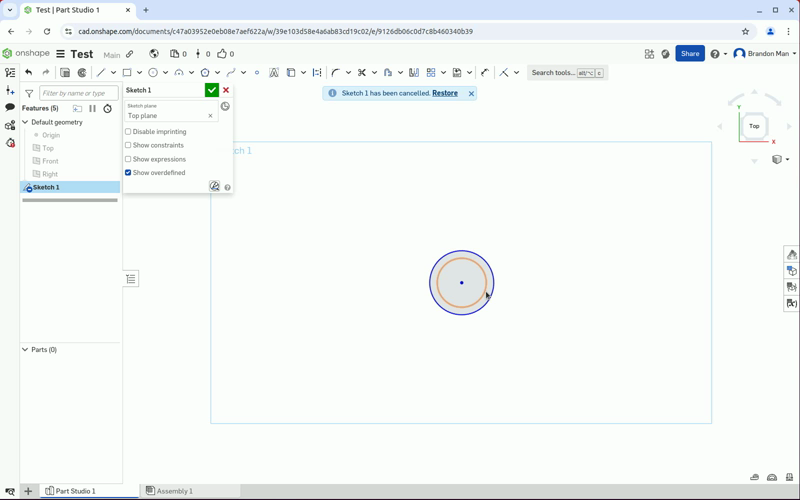
scroll(6)
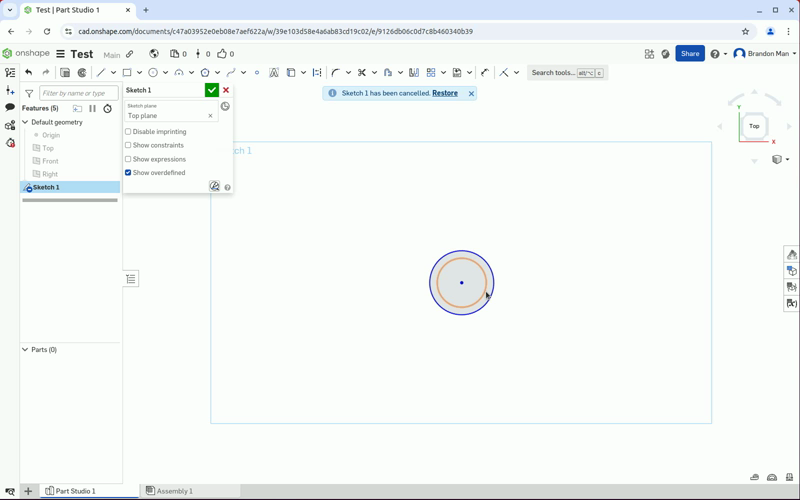
scroll(6)
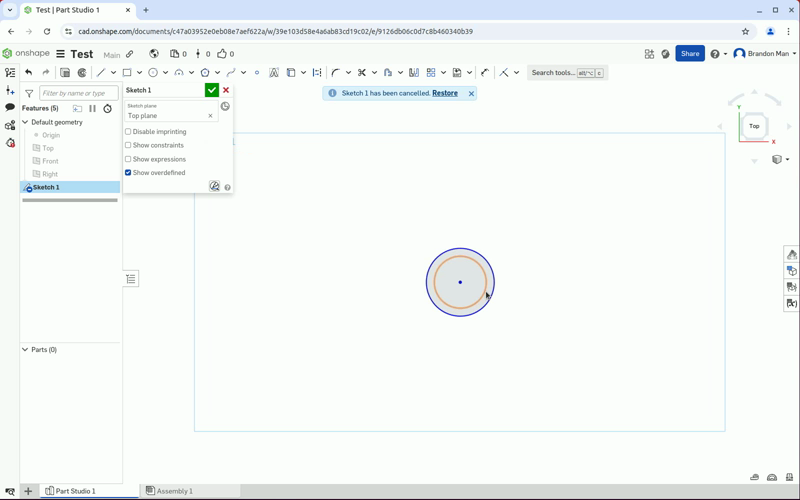
scroll(6)
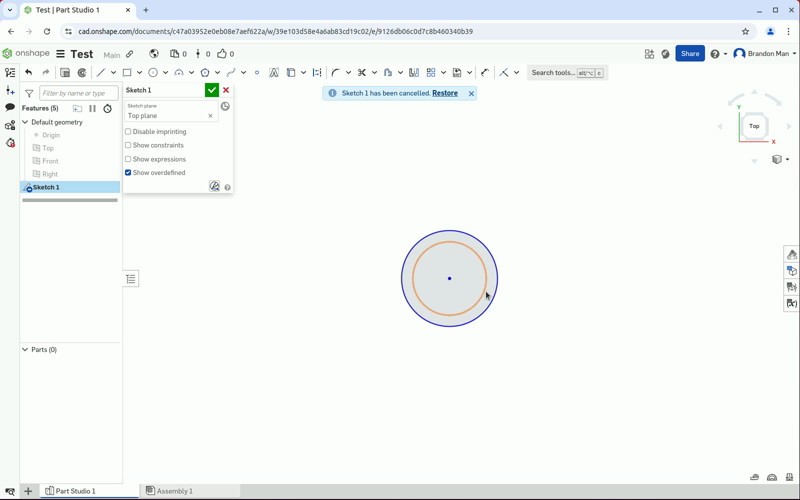
scroll(6)
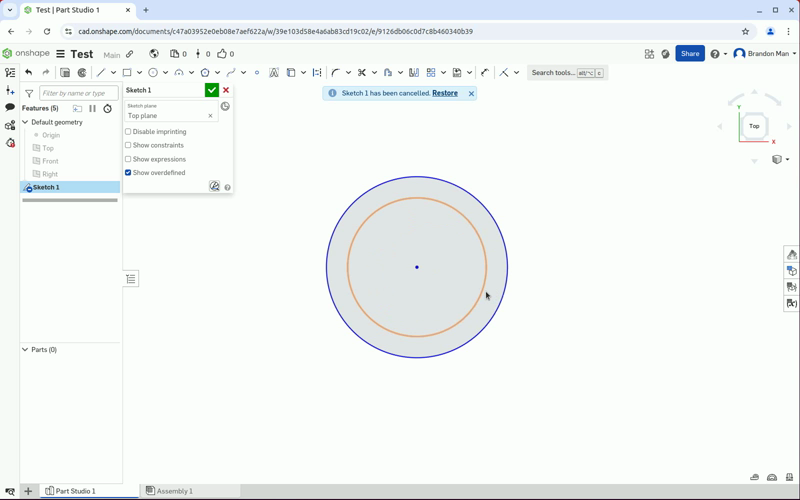
scroll(6)
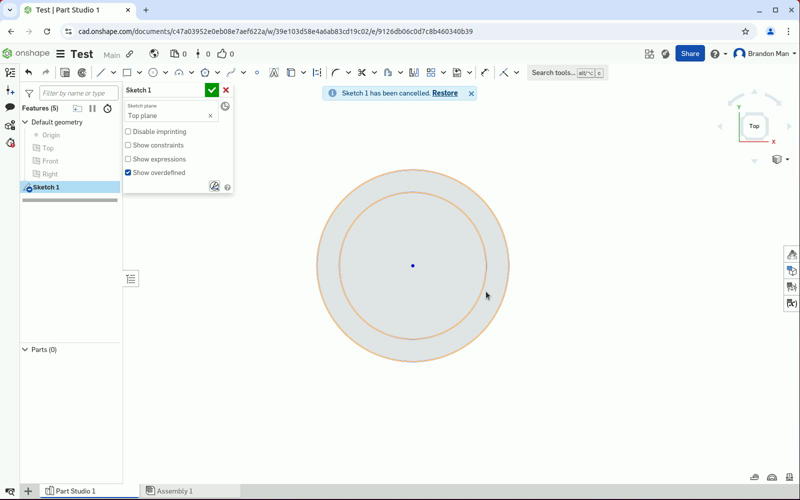
scroll(6)
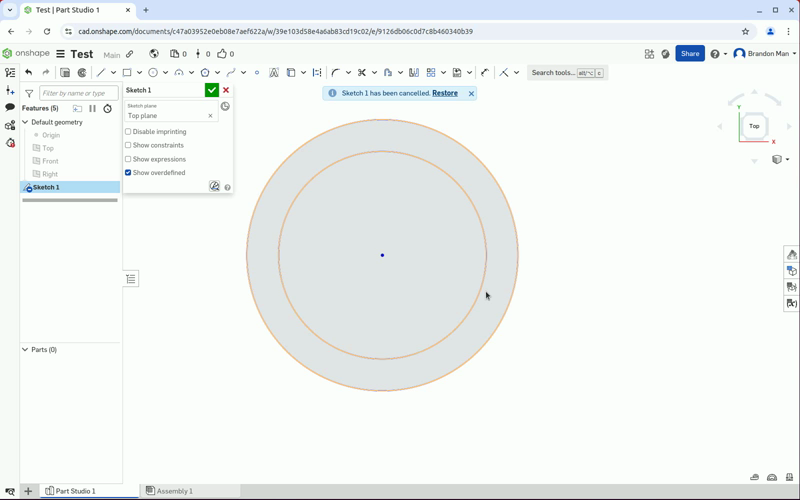
scroll(6)
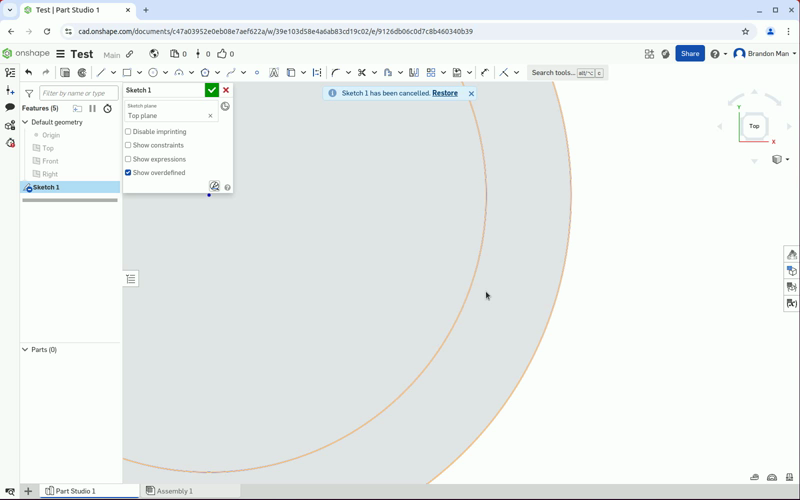
click(486, 291)
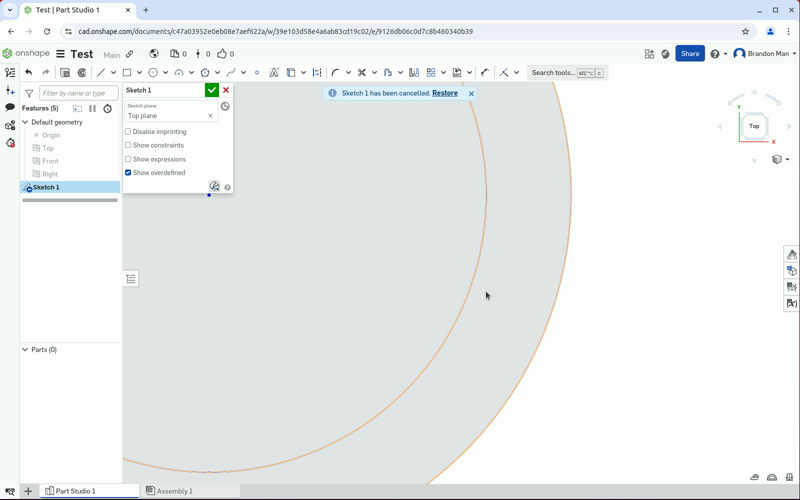
scroll(-6)
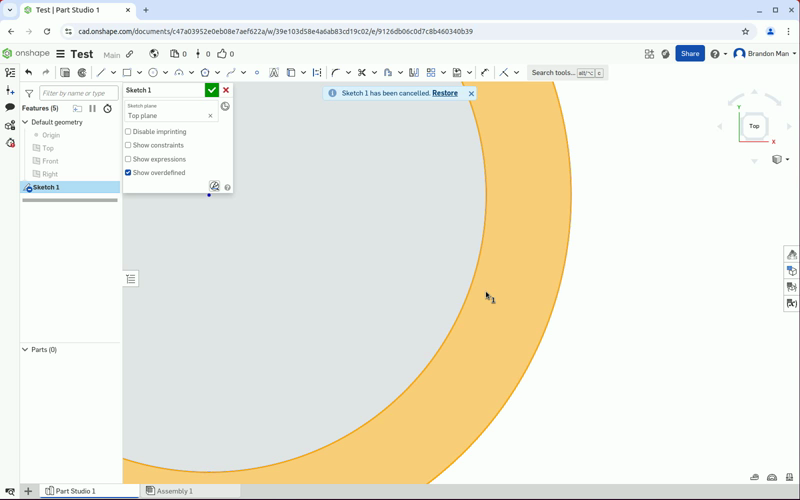
scroll(-6)
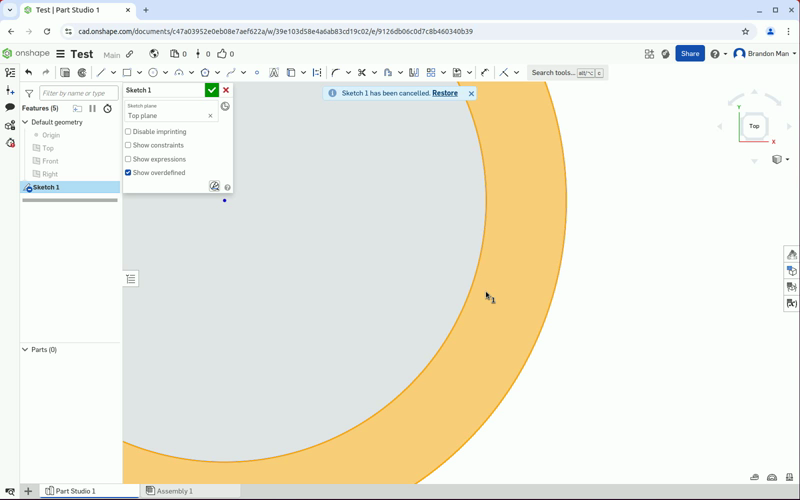
scroll(-6)
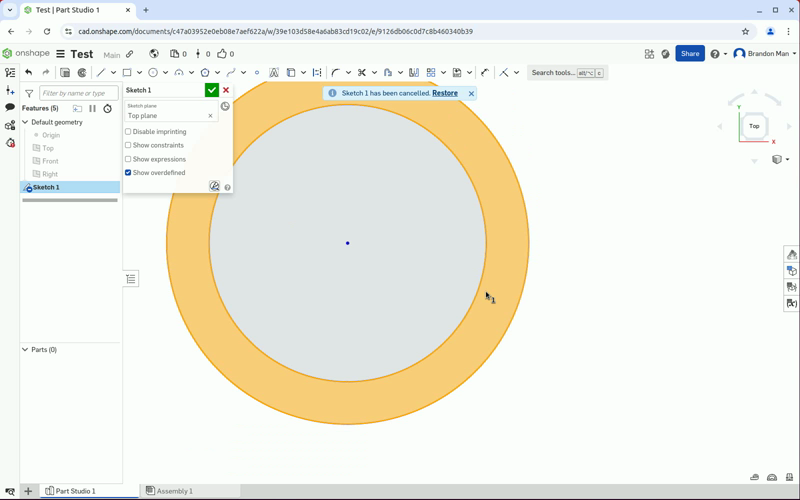
scroll(-6)
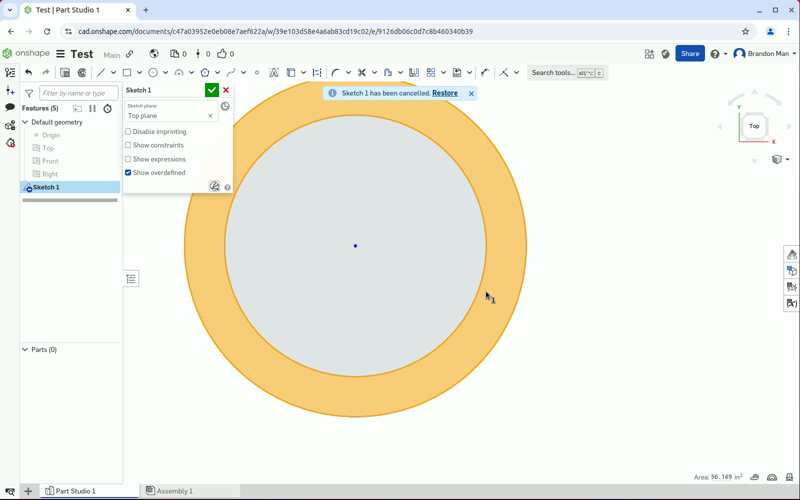
scroll(-6)
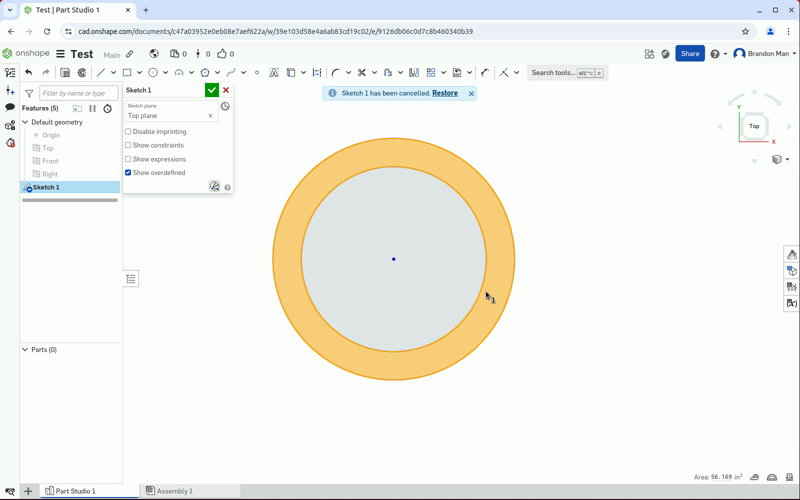
scroll(-6)
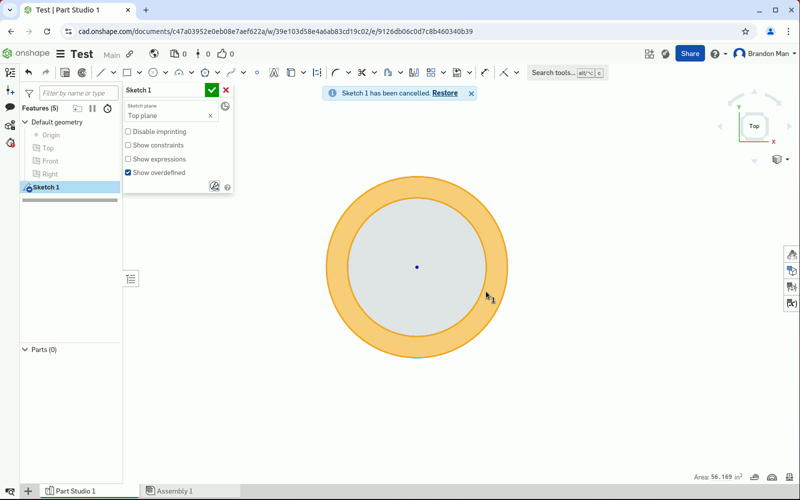
scroll(-6)
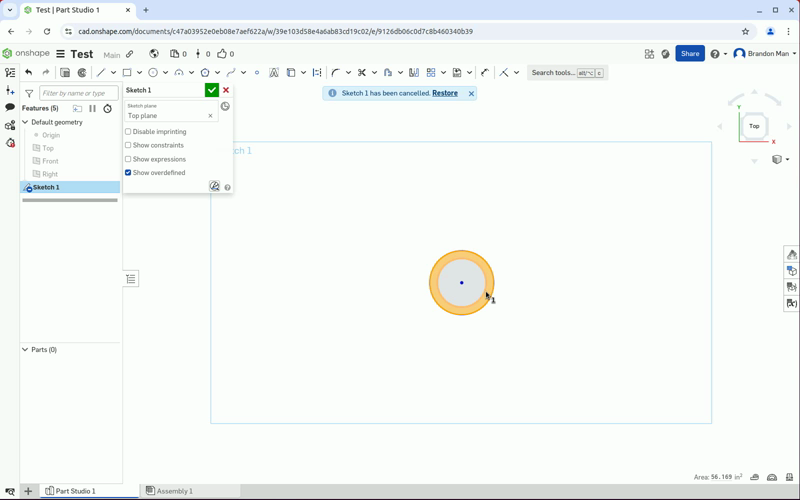
mouse_move(73, 352)
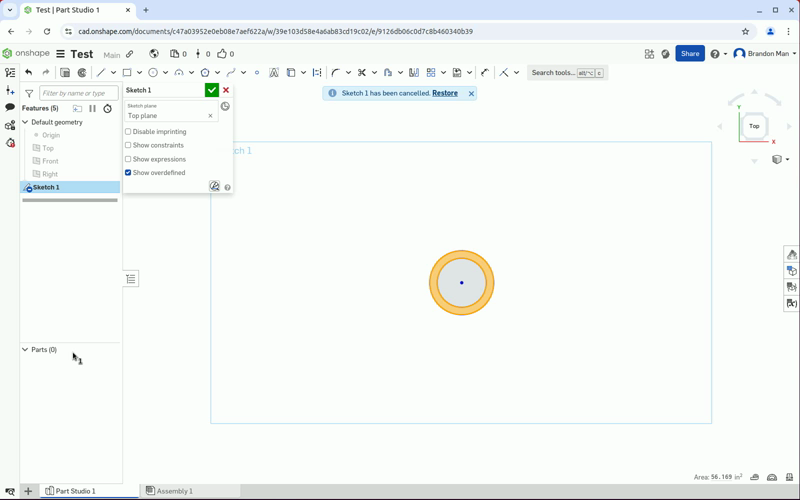
key(shift+y)
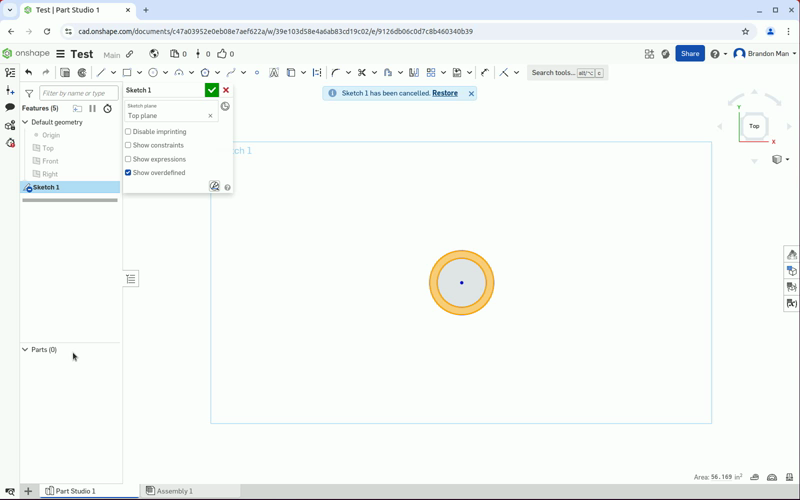
key(shift+e)
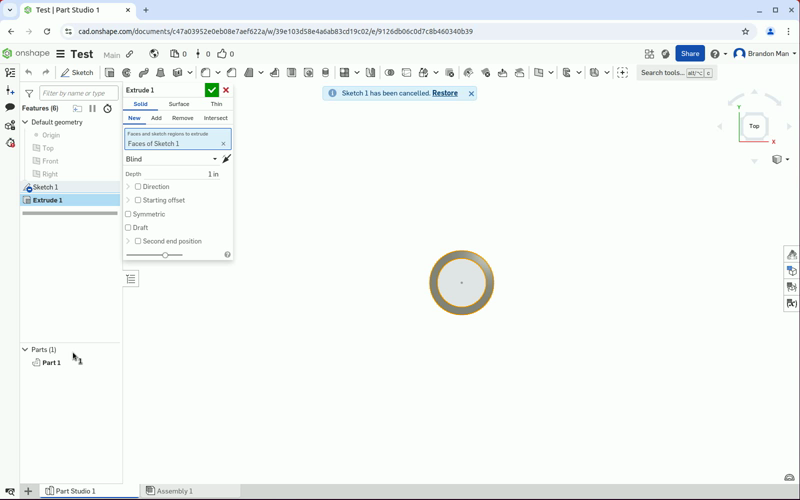
mouse_move(143, 106)
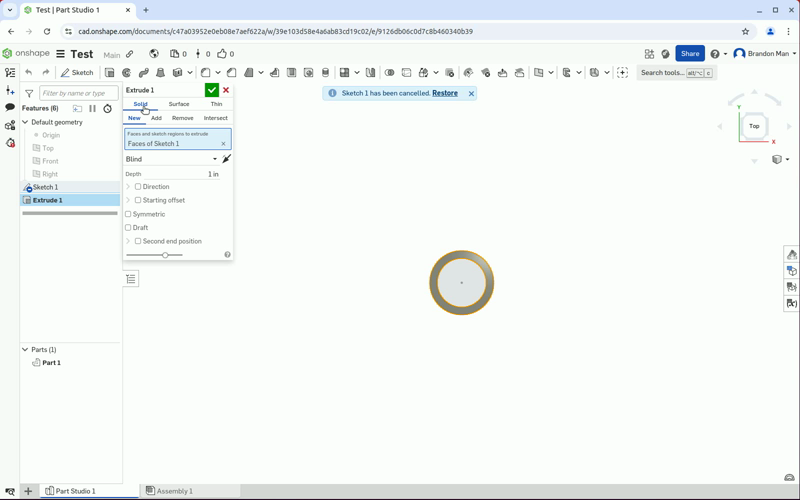
click(143, 106)
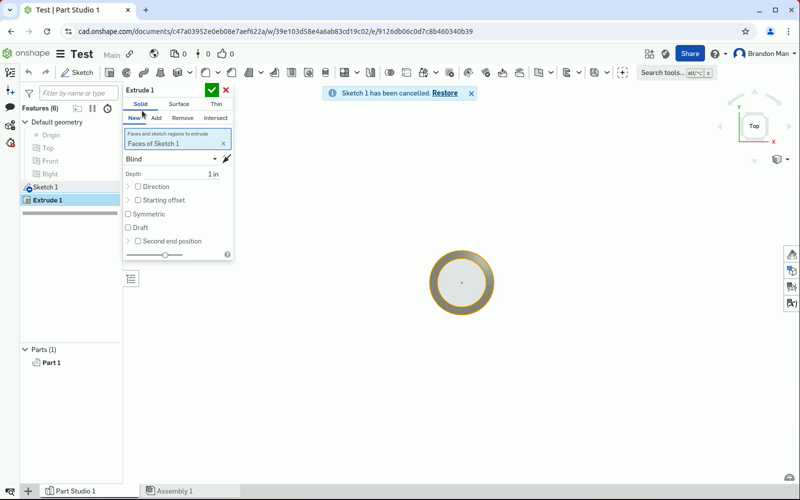
mouse_move(137, 120)
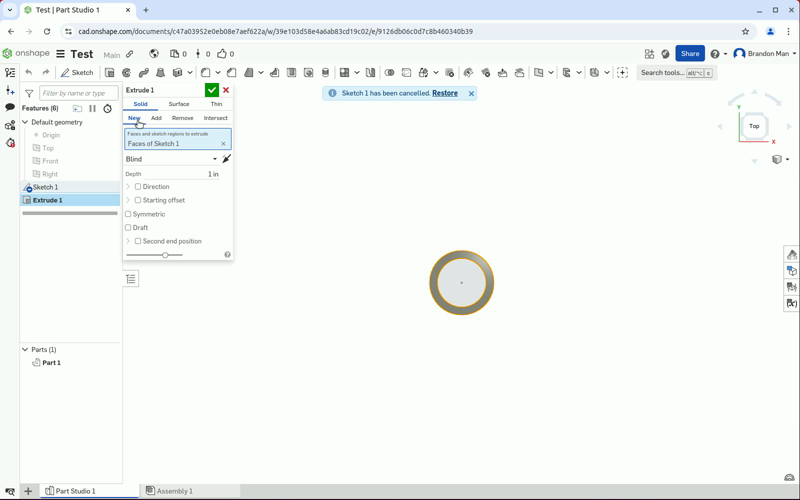
click(137, 120)
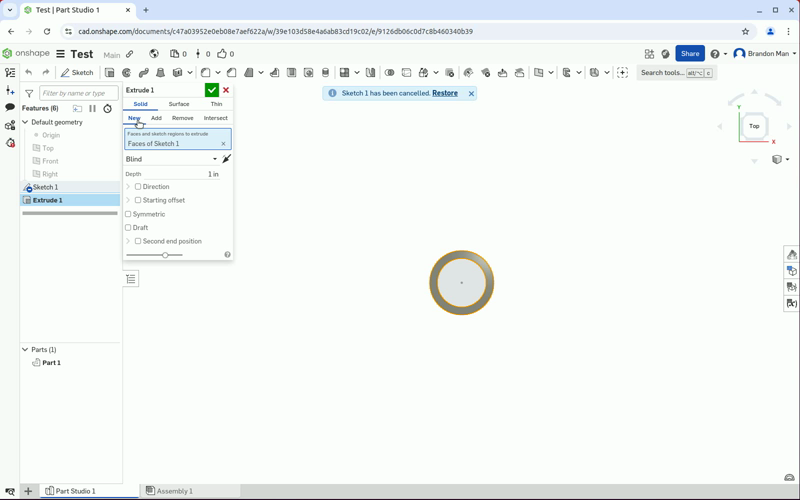
key(tab, 4)
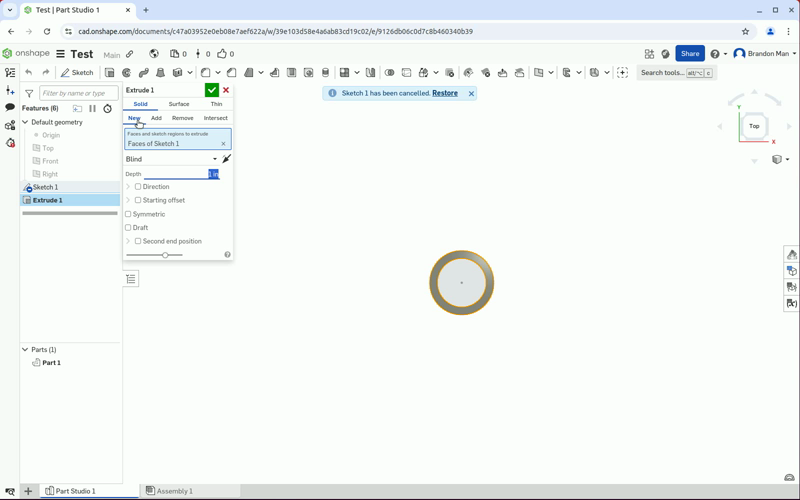
text(17.09)
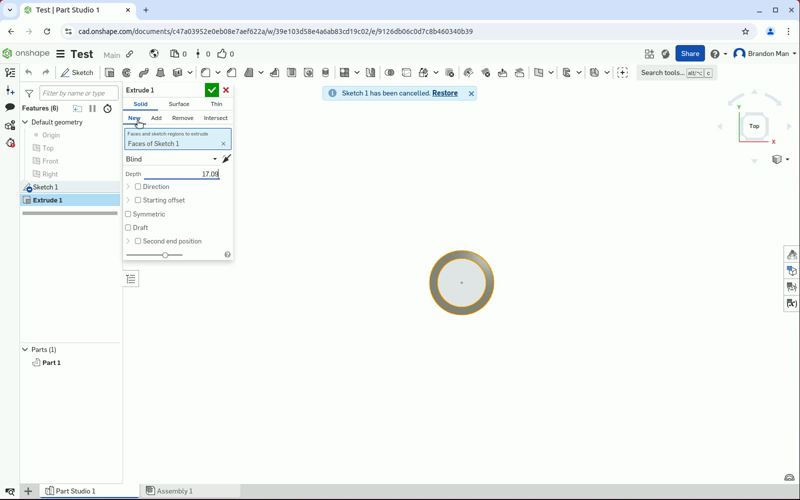
key(enter)
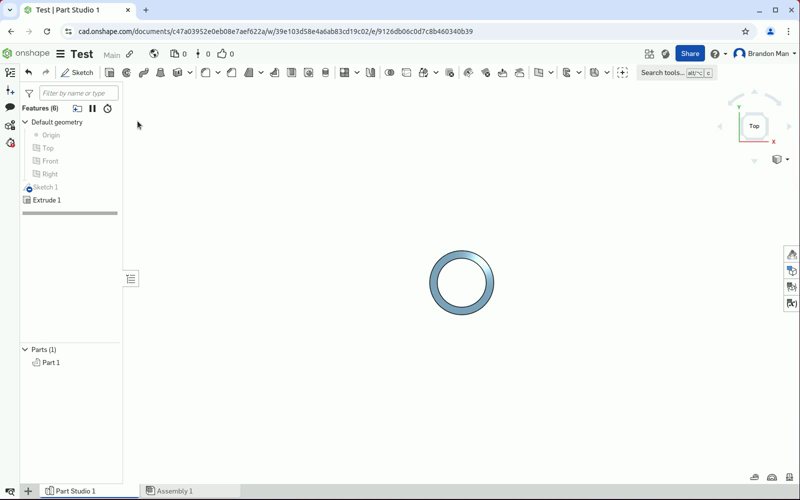
key(shift+h)
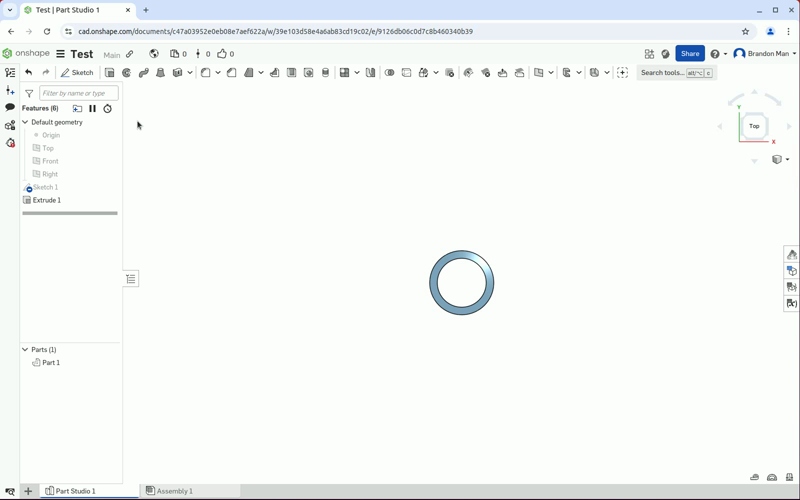
key(shift+h)
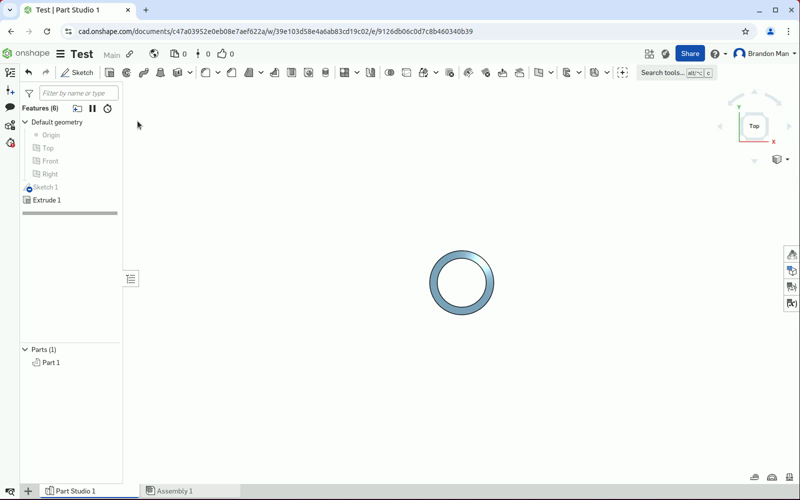
mouse_move(73, 189)
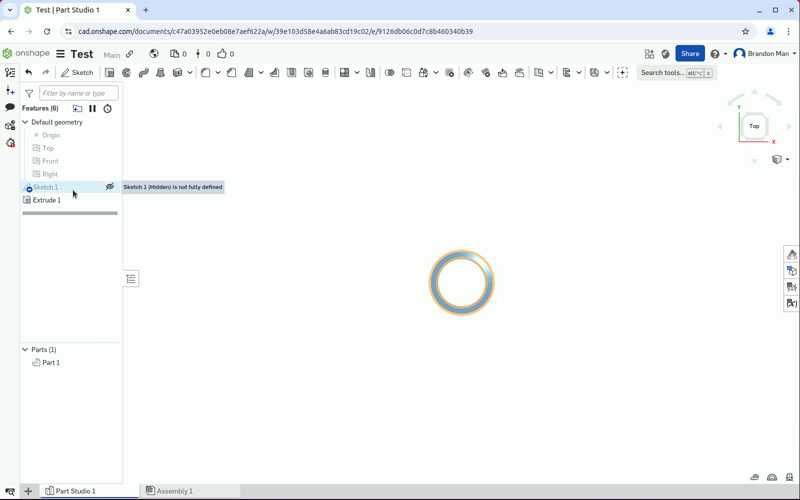
click(73, 189)
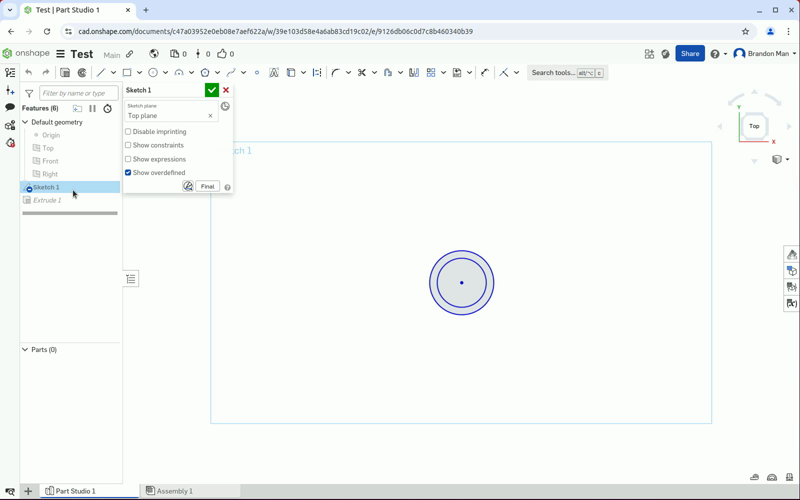
mouse_move(229, 92)
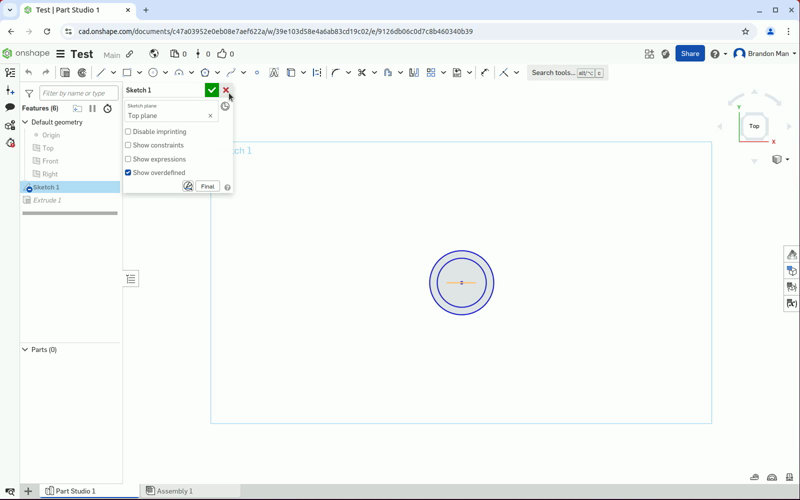
click(229, 92)
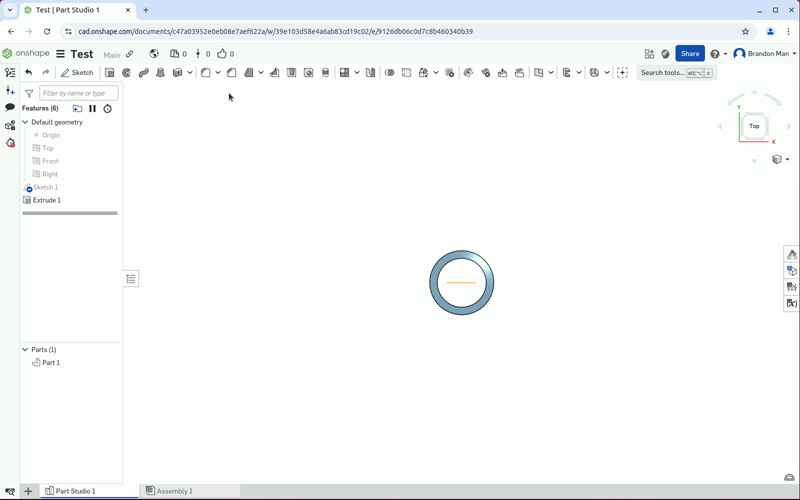
mouse_move(73, 352)
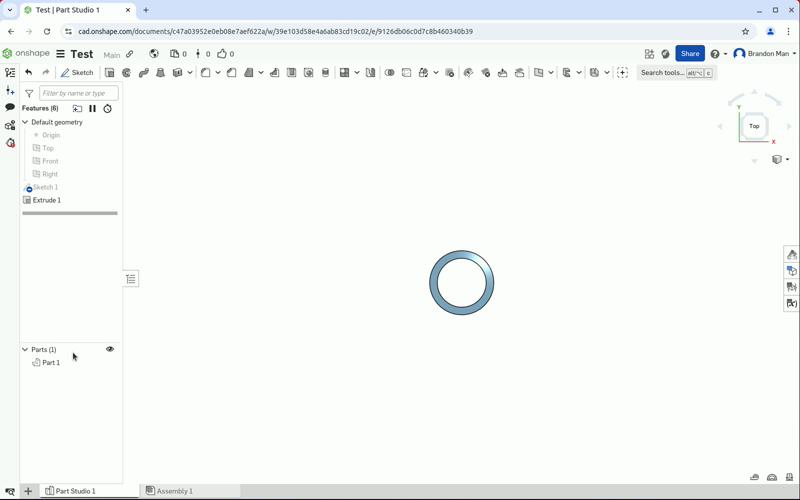
key(y)
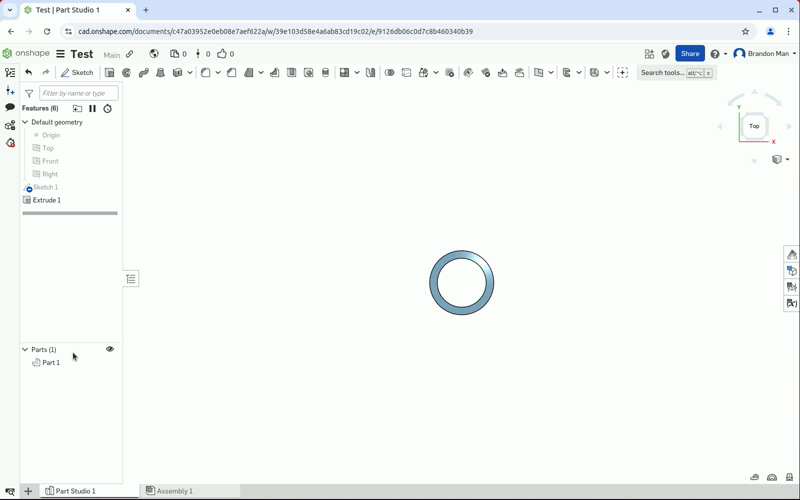
key(shift+p)
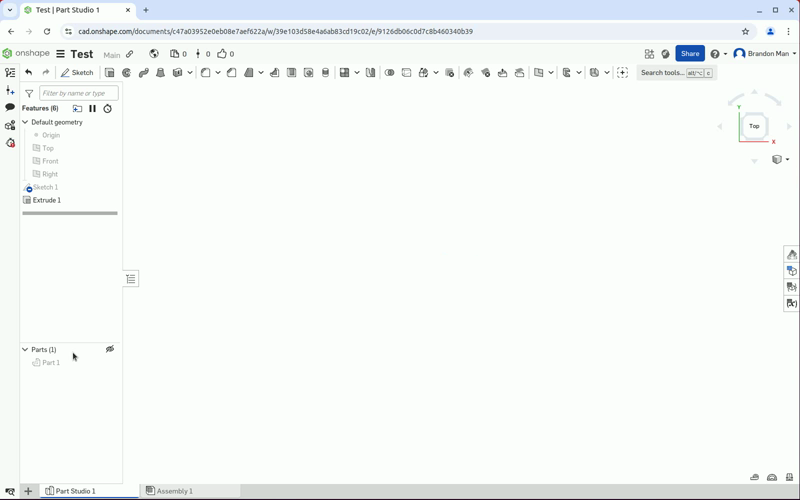
key(space)
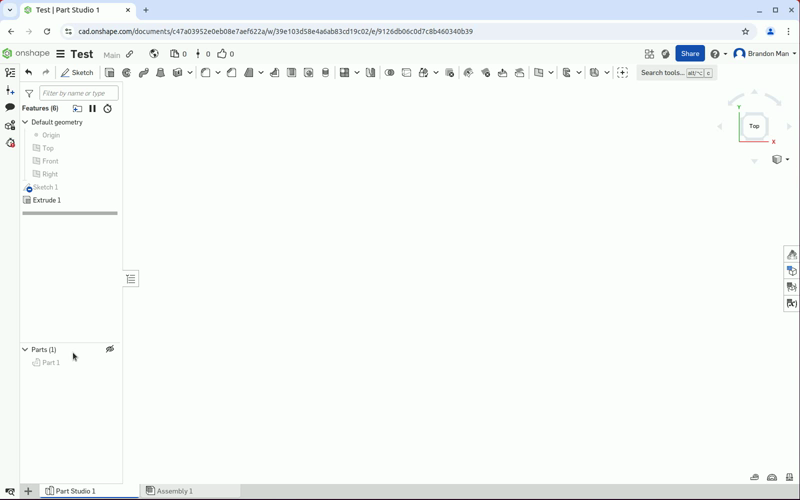
key_down(shift)
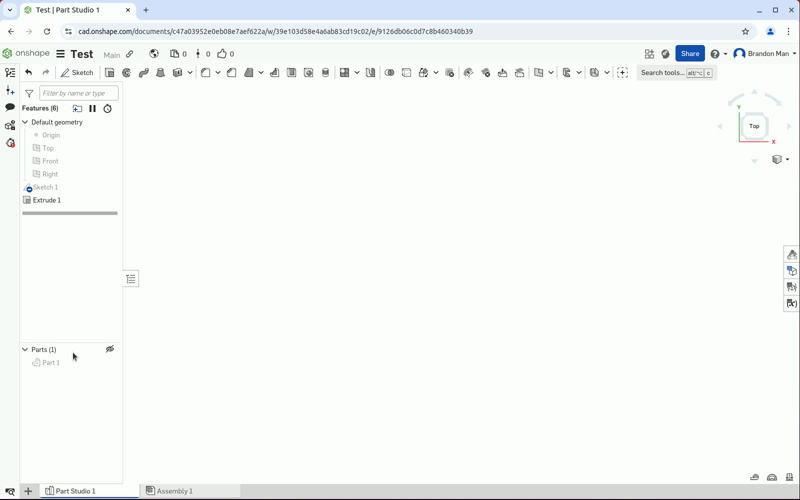
key(up)
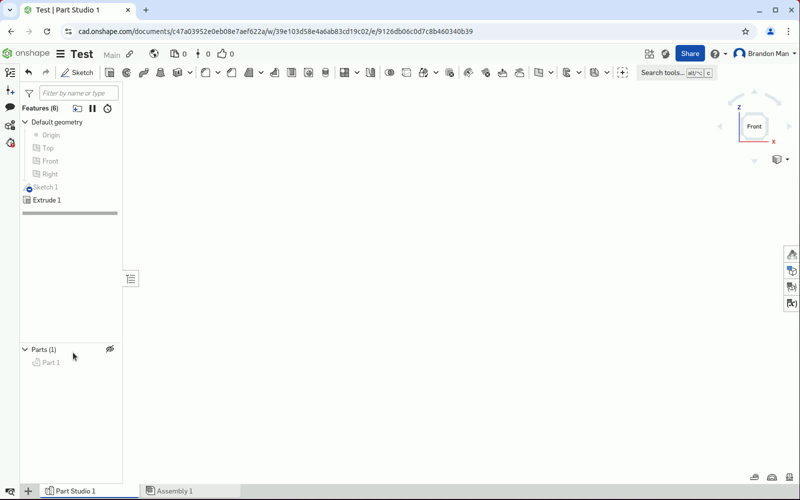
key_up(shift)
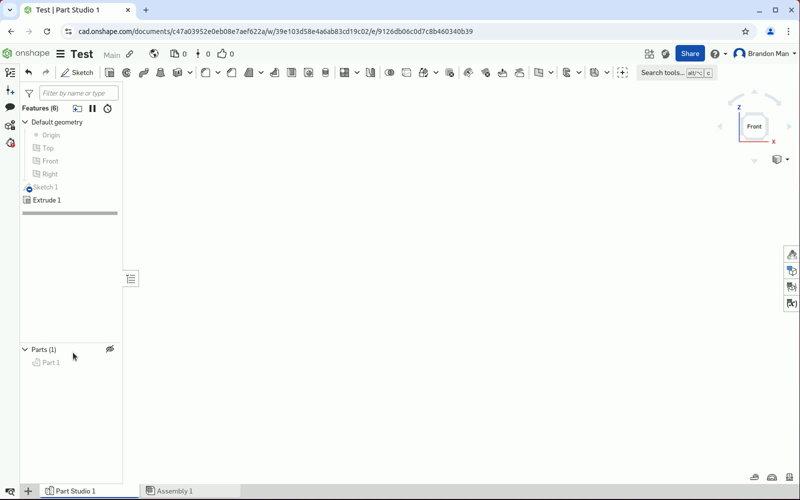
key(space)
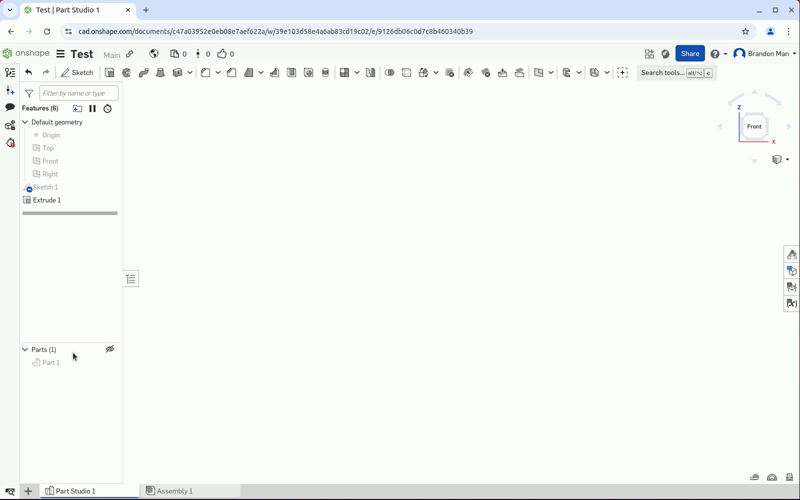
key_down(shift)
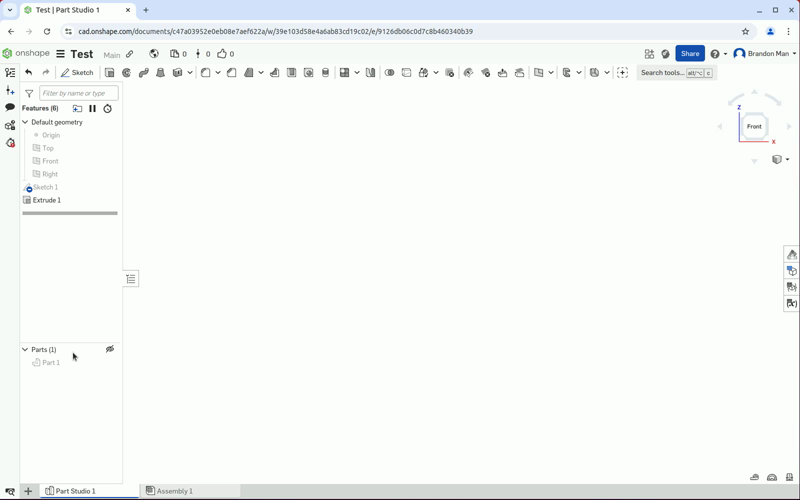
key(left)
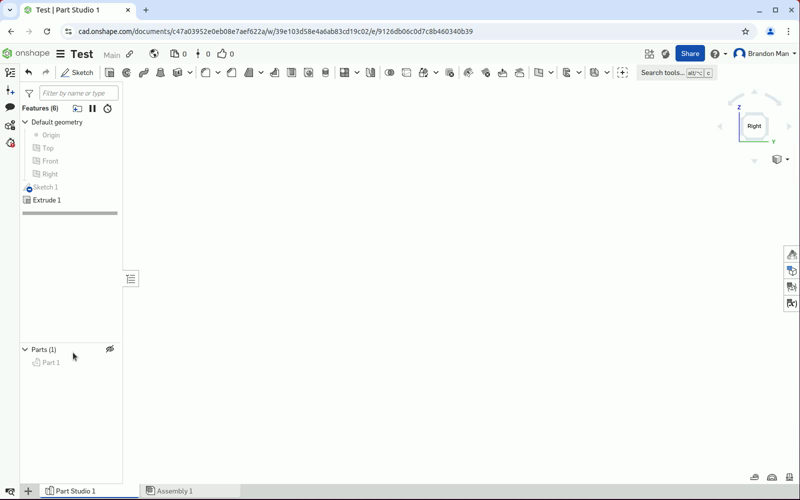
key_up(shift)
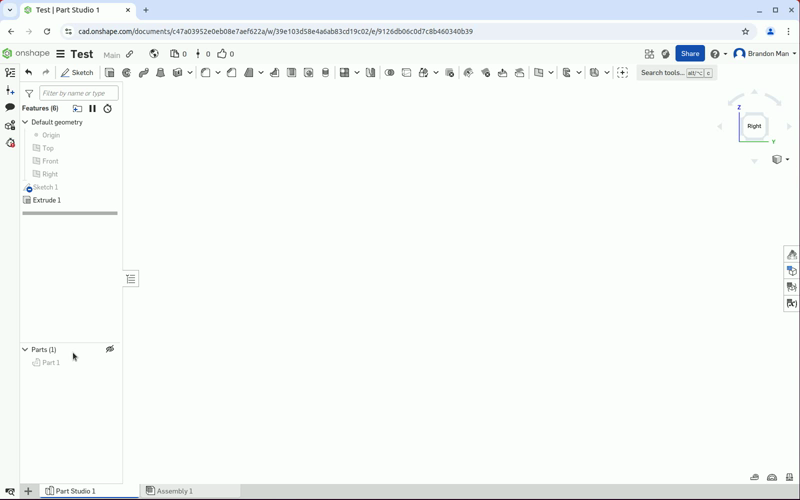
mouse_move(73, 352)
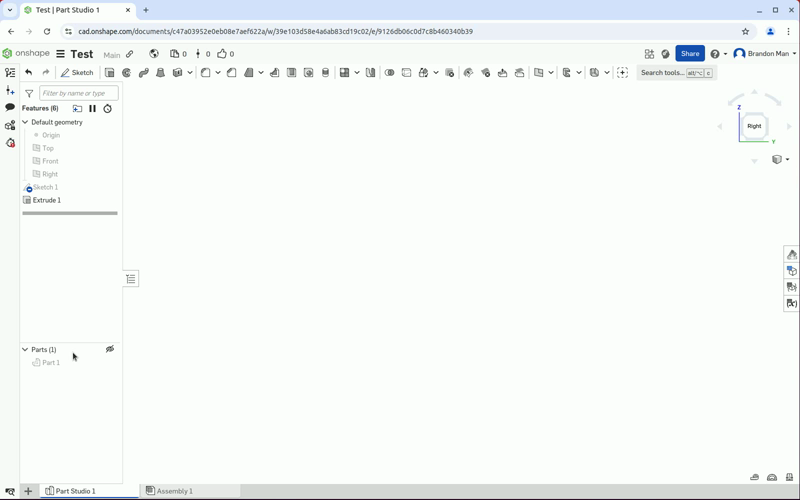
key(shift+y)
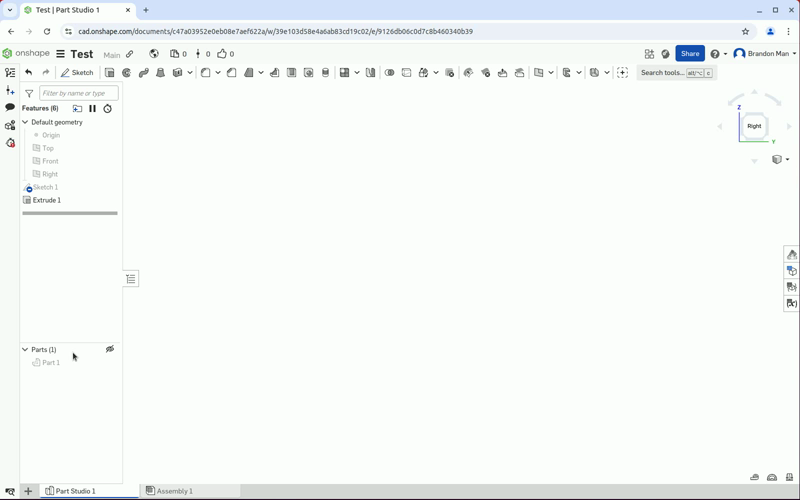
key(shift+s)
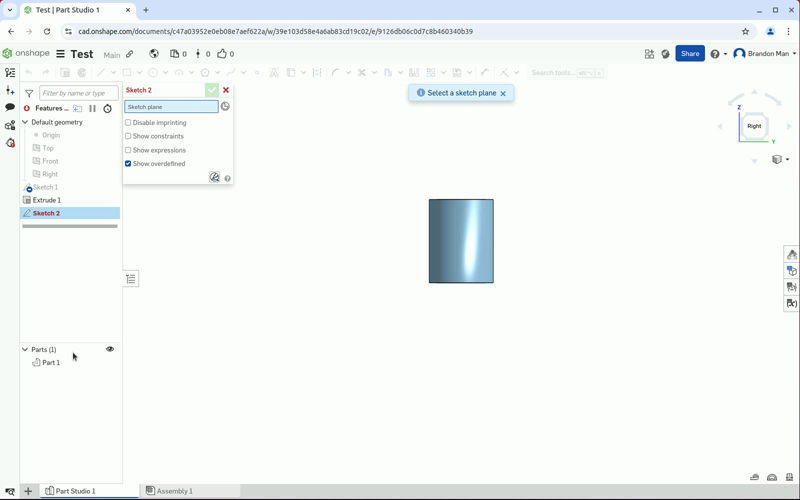
mouse_move(73, 176)
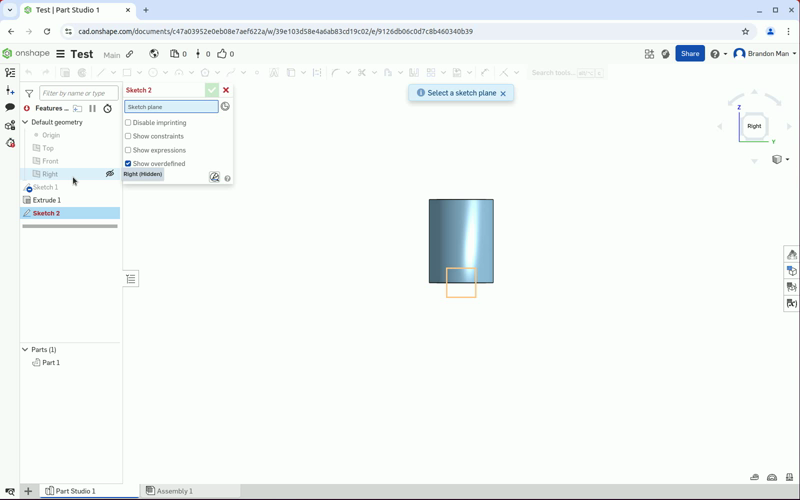
click(73, 176)
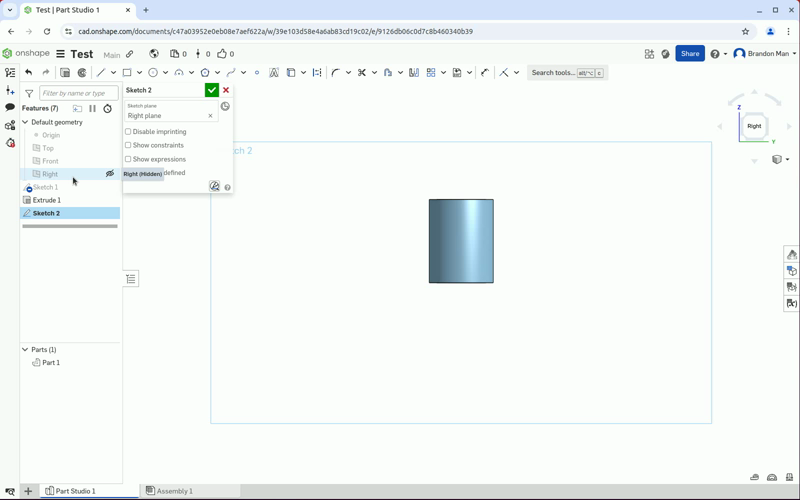
mouse_move(73, 352)
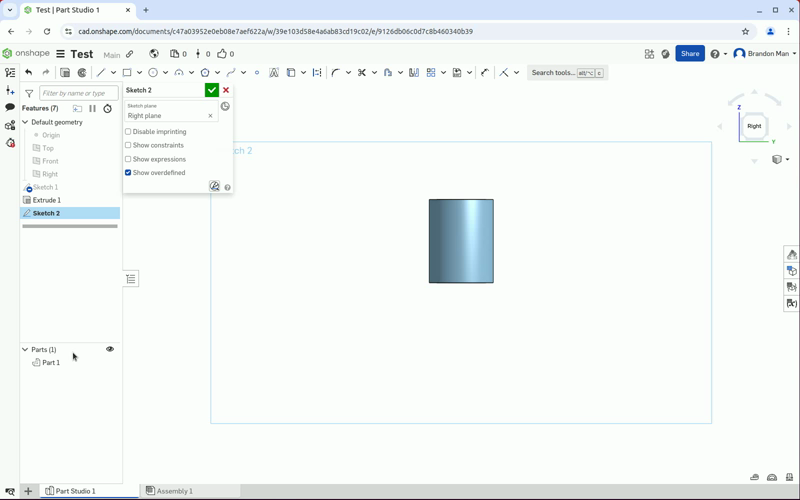
key(y)
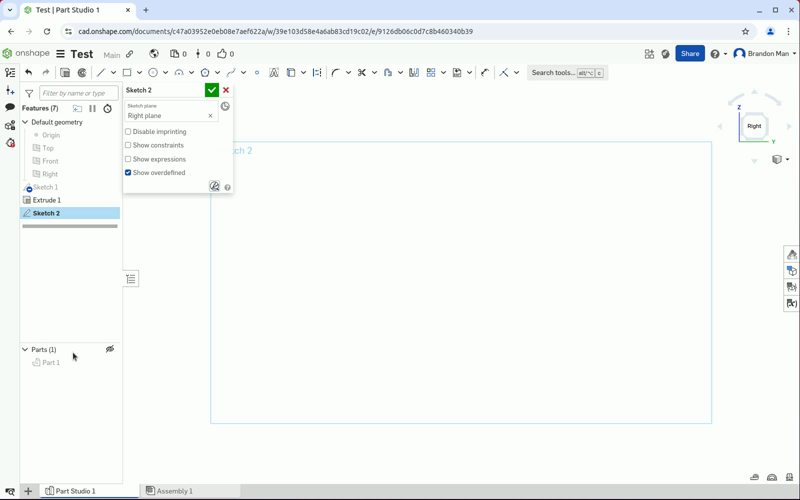
key(l)
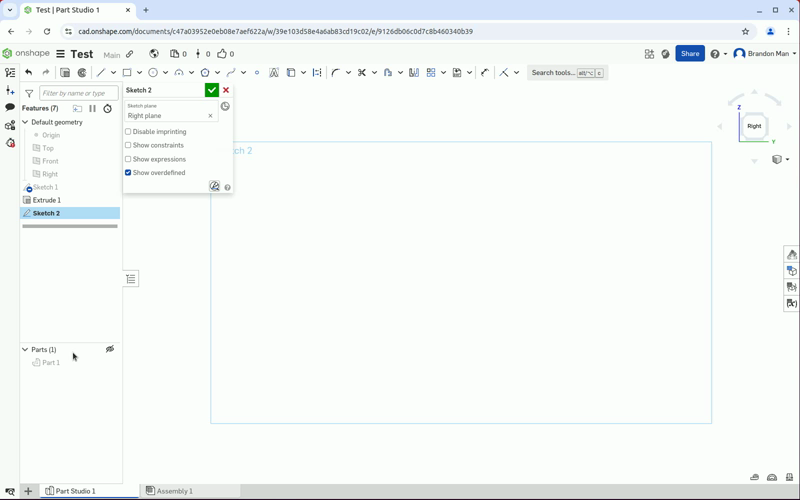
key_down(shift)
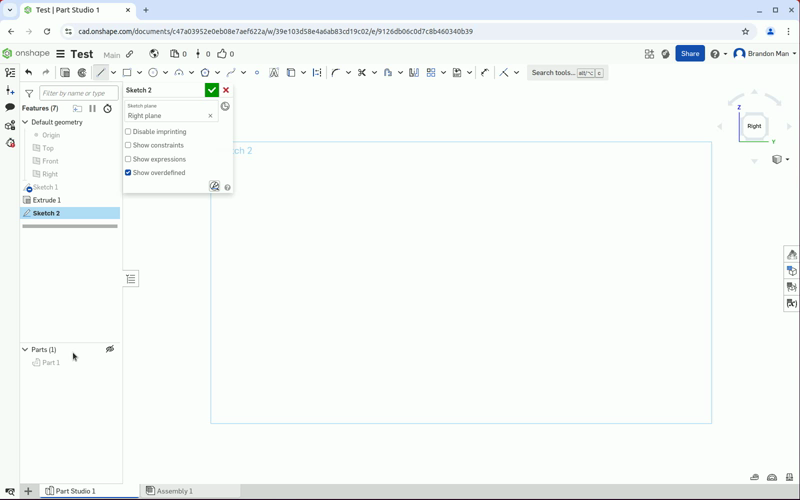
mouse_move(460, 268)
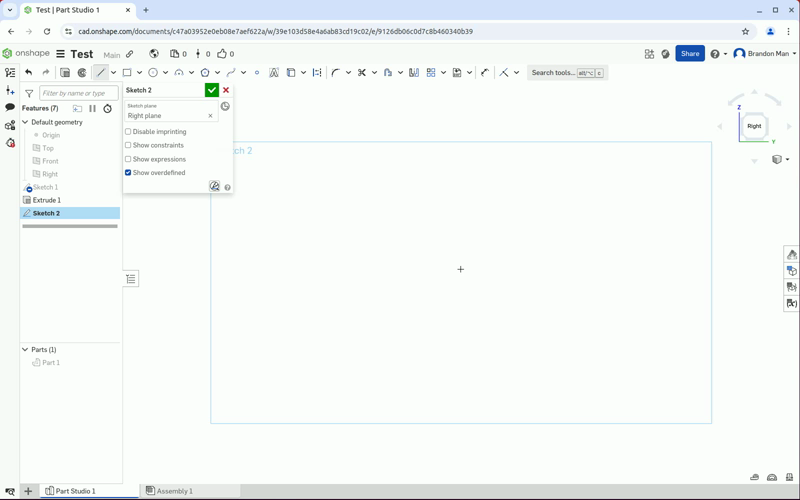
click(460, 268)
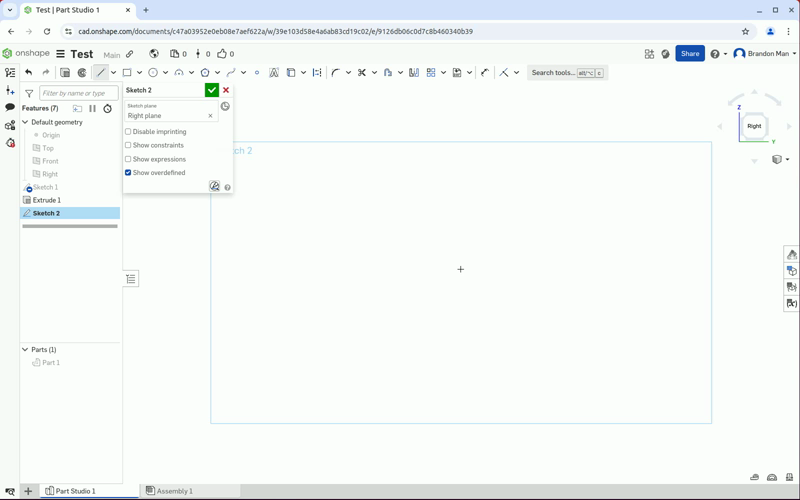
key_up(shift)
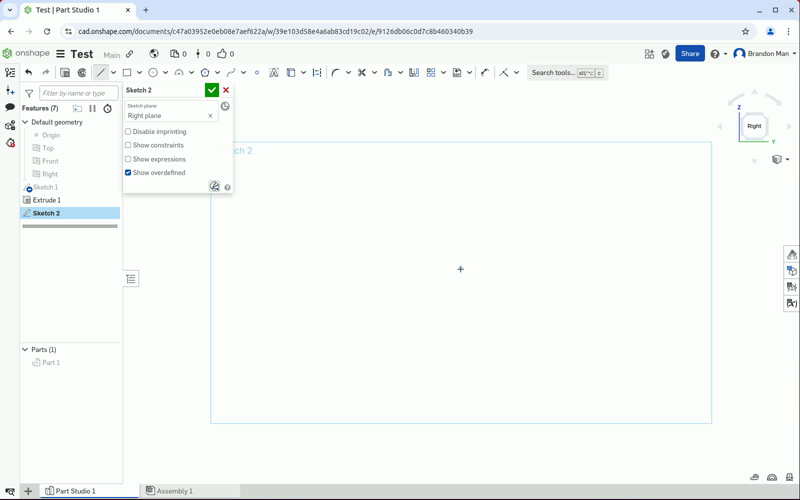
key_down(shift)
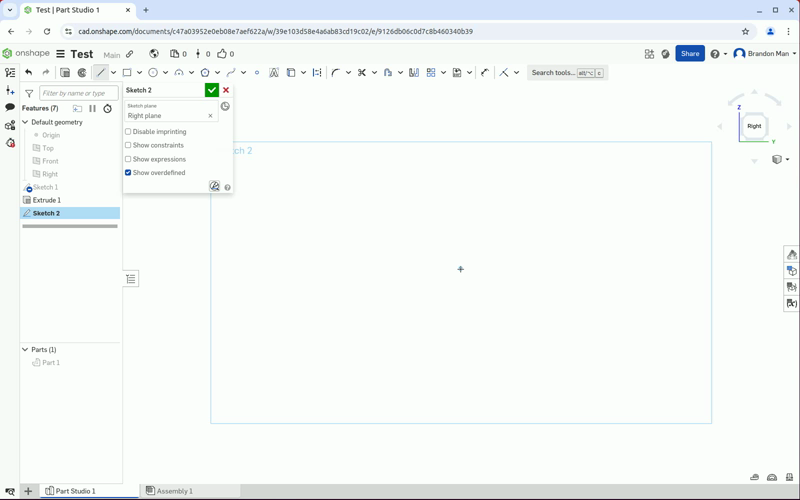
mouse_move(555, 213)
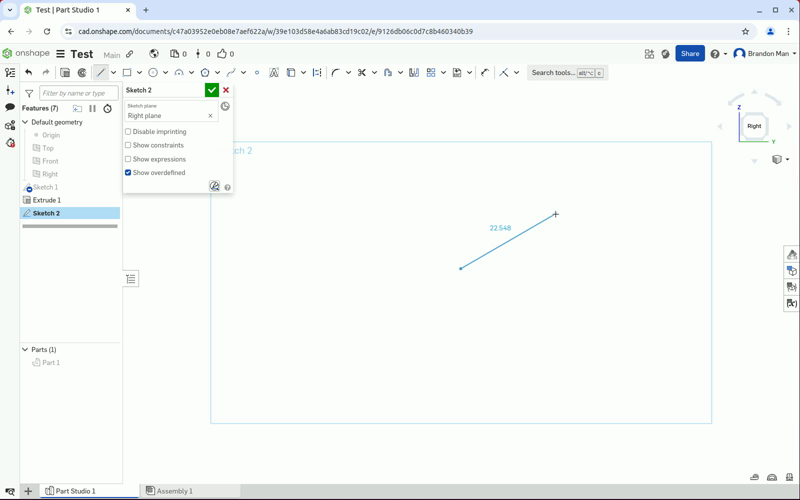
click(555, 213)
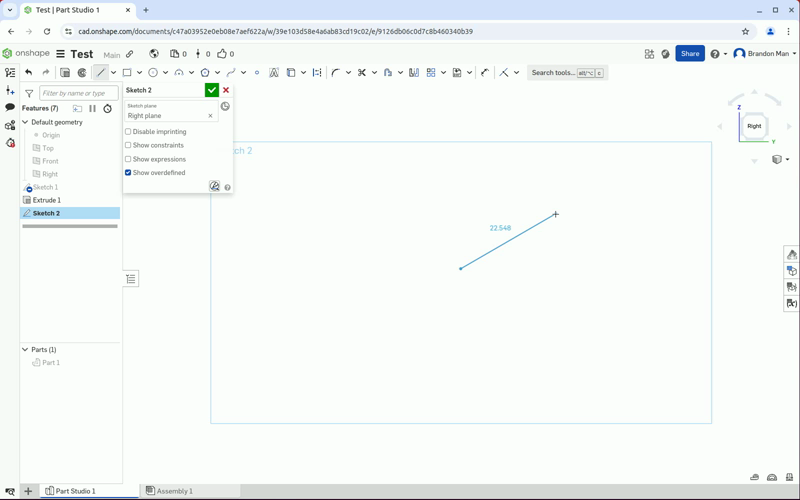
key_up(shift)
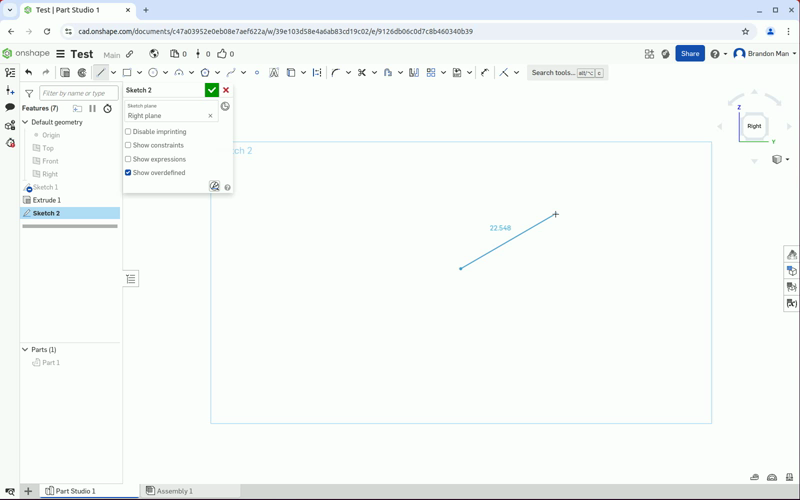
key_down(shift)
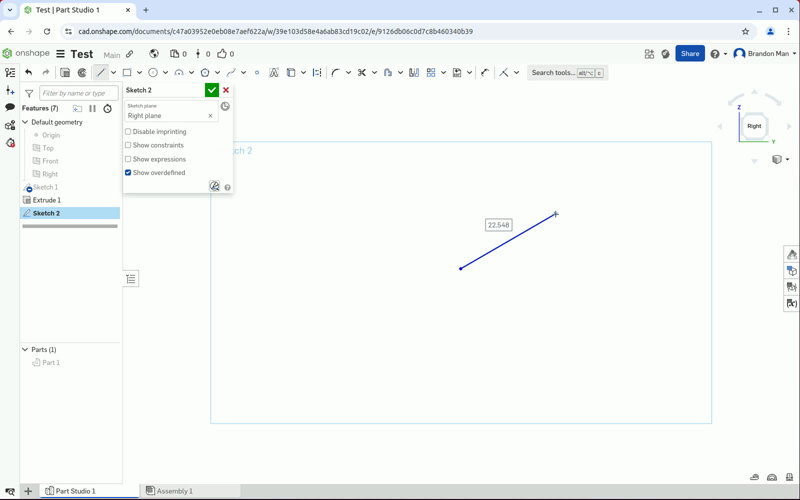
mouse_move(585, 213)
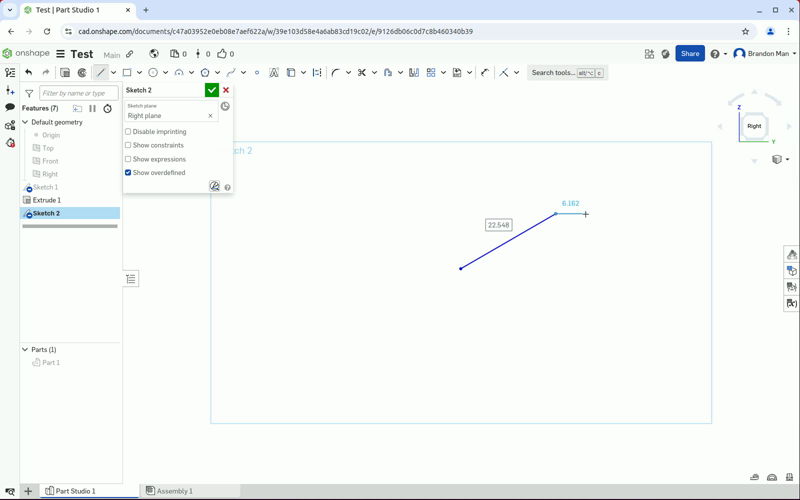
mouse_move(531, 199)
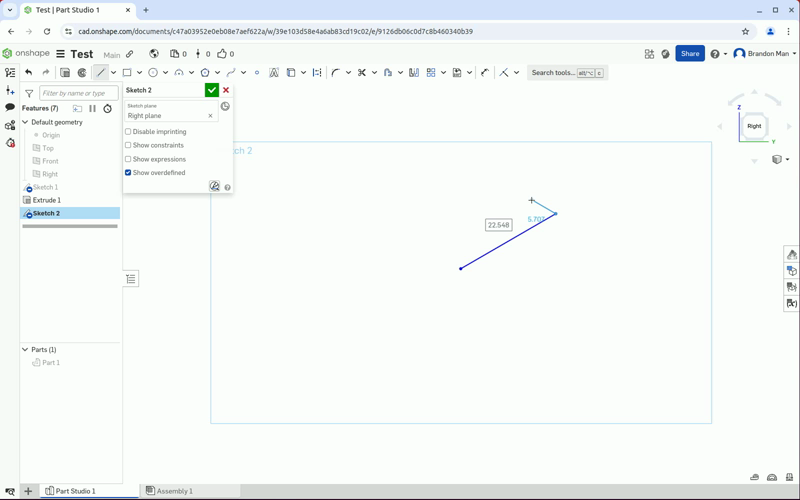
click(531, 199)
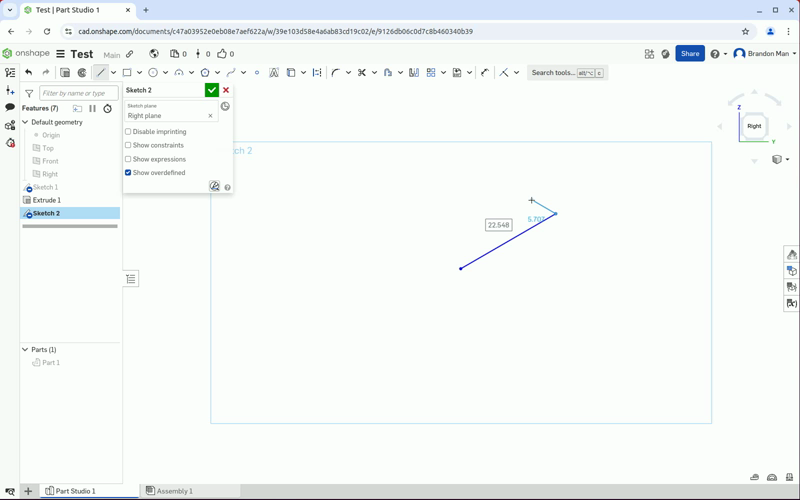
key_up(shift)
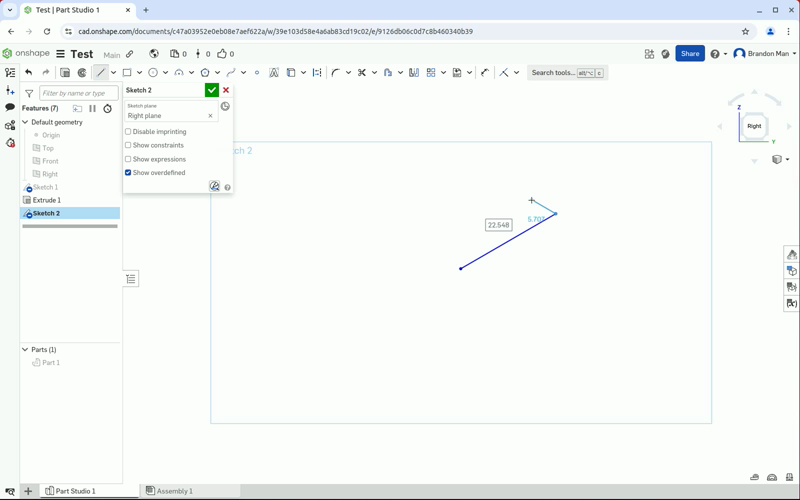
key_down(shift)
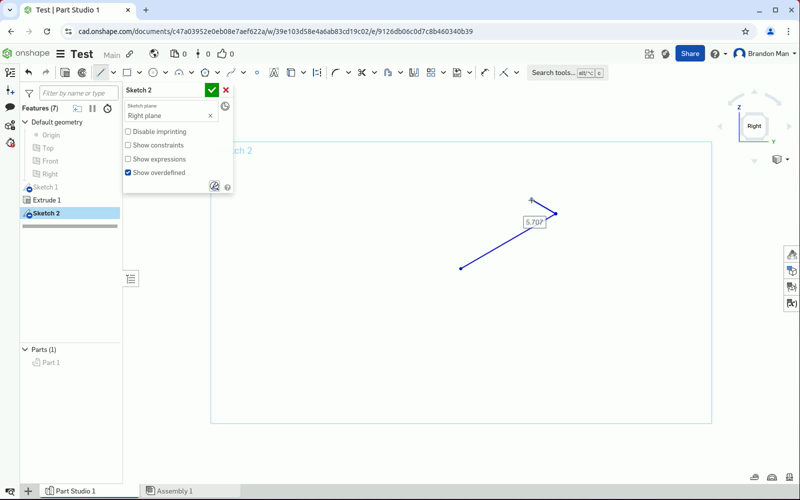
mouse_move(460, 241)
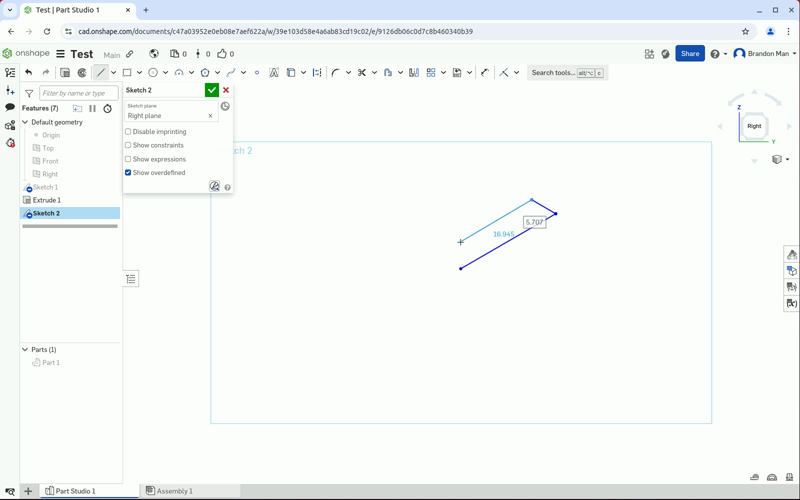
click(460, 241)
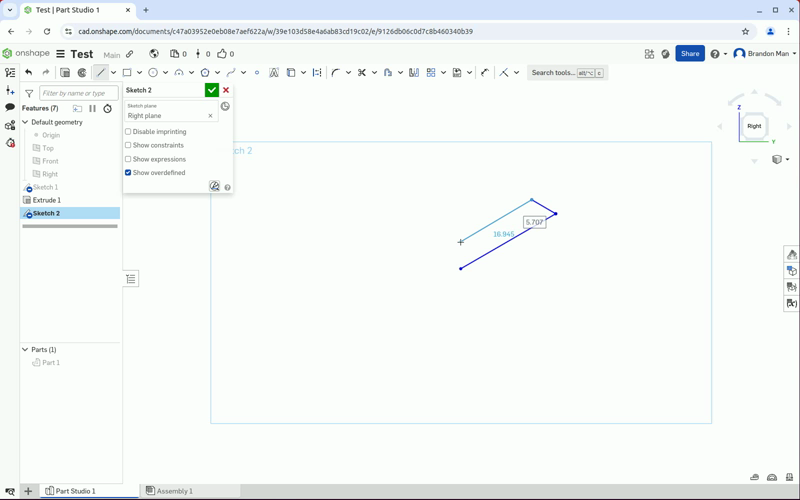
key_up(shift)
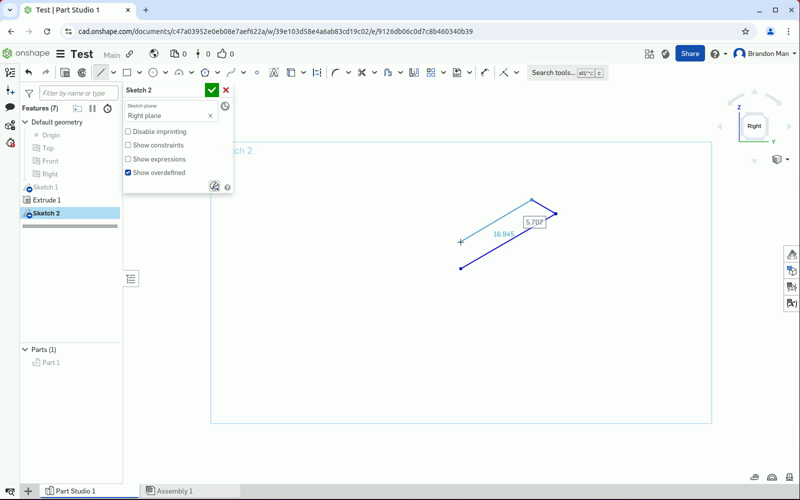
mouse_move(490, 241)
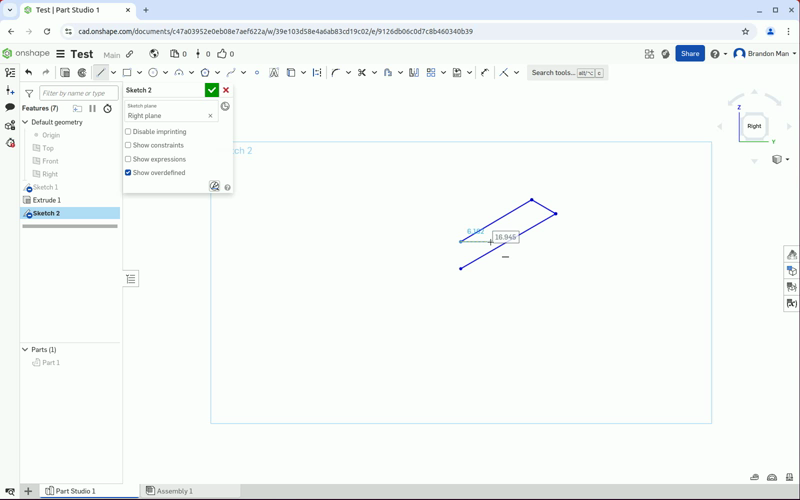
key_down(shift)
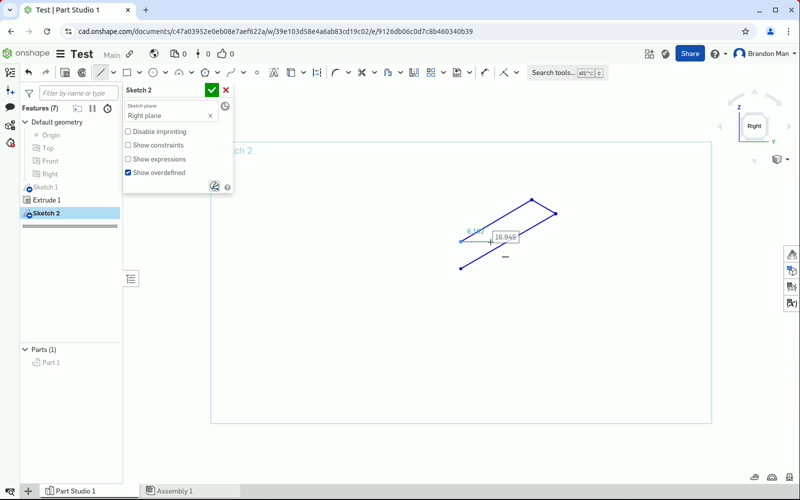
mouse_move(460, 268)
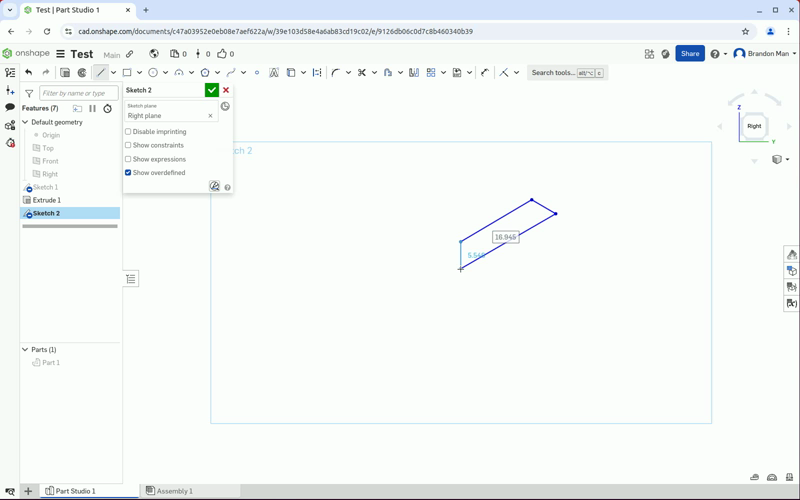
key_up(shift)
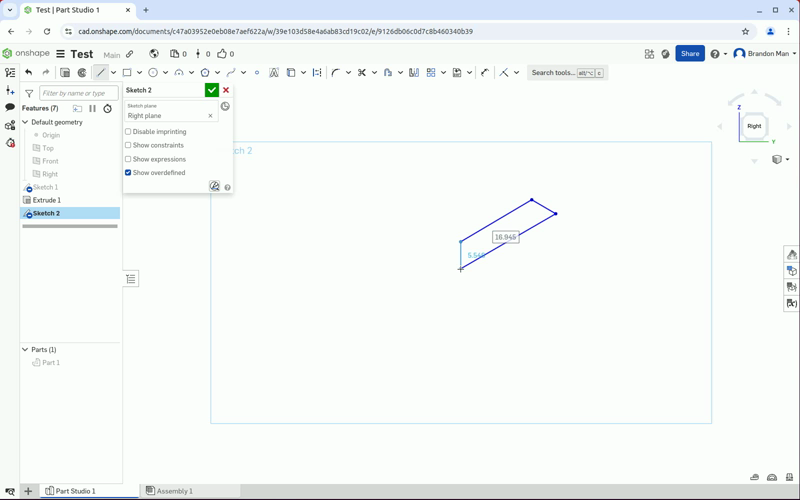
click(460, 268)
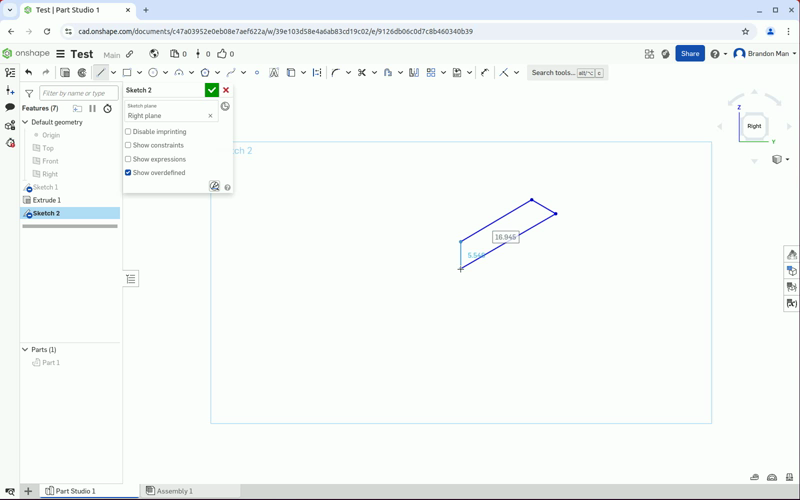
key(esc)
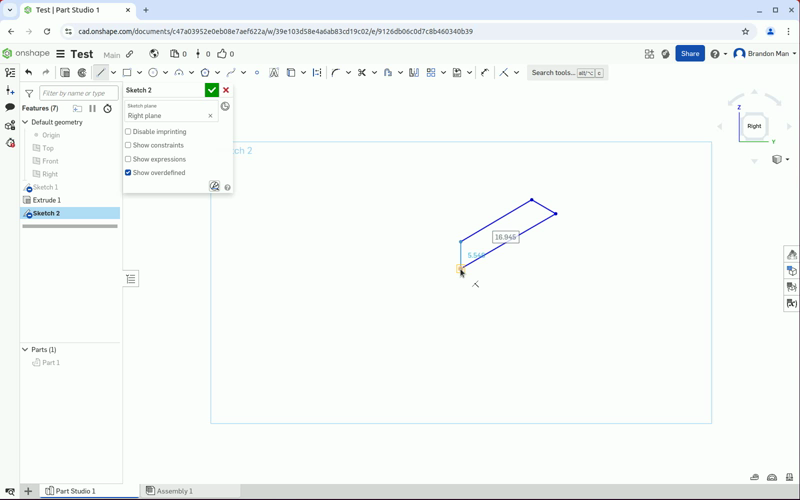
mouse_move(498, 243)
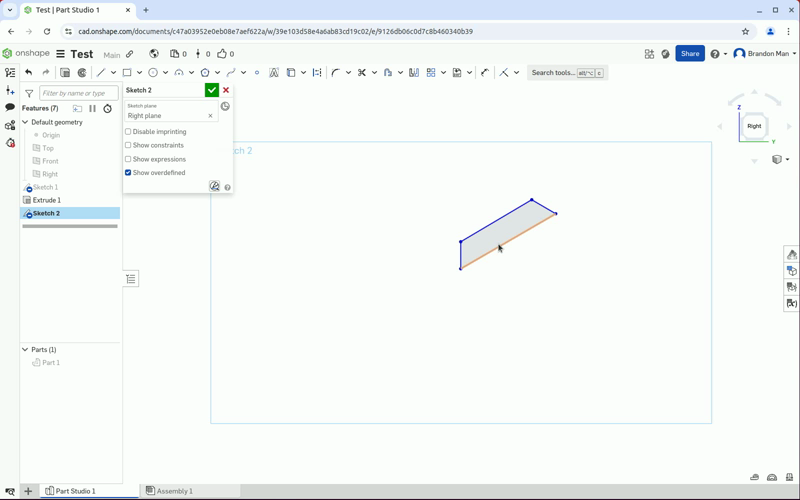
click(498, 243)
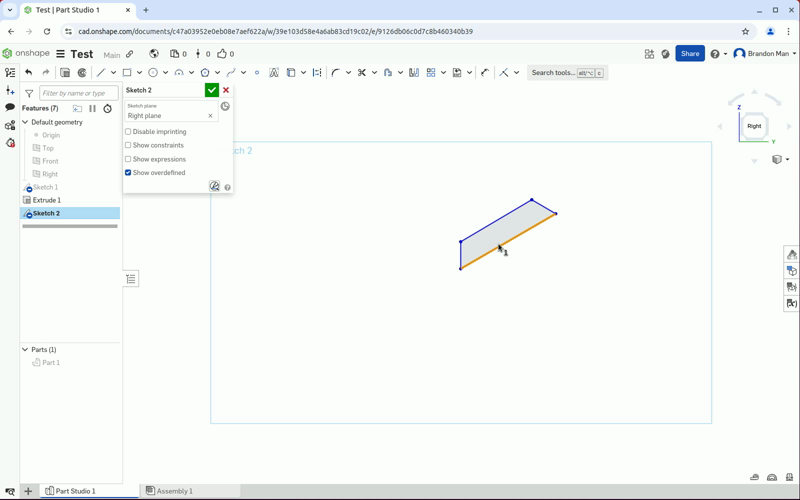
mouse_move(73, 352)
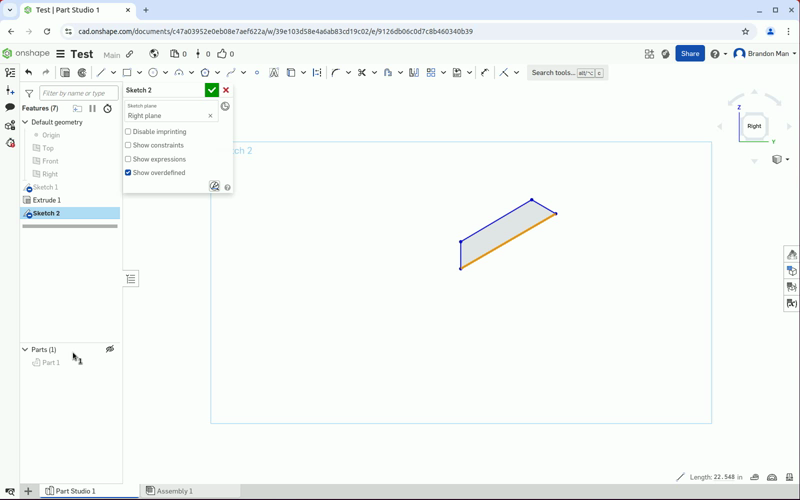
key(shift+y)
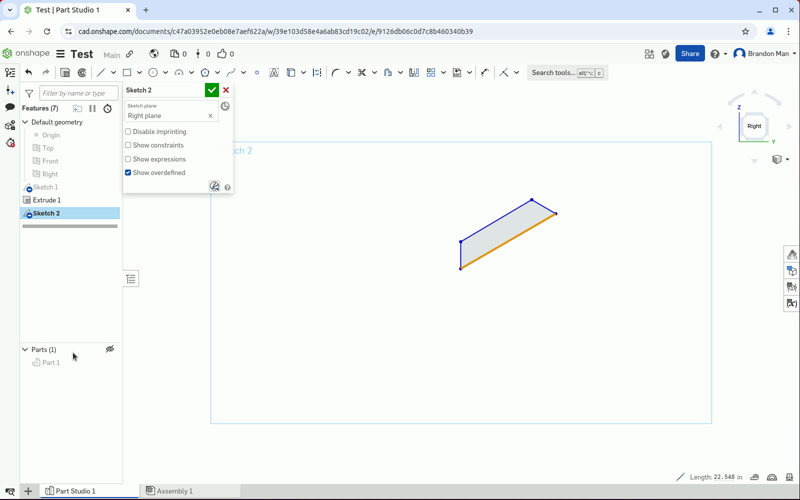
key(shift+e)
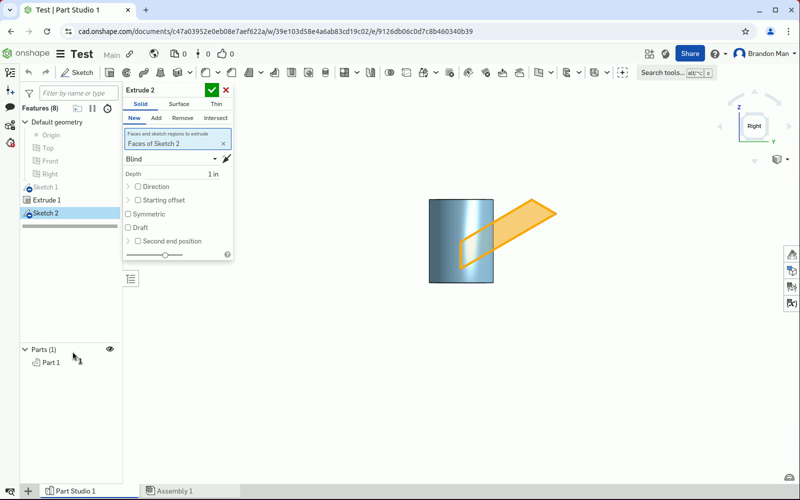
mouse_move(143, 106)
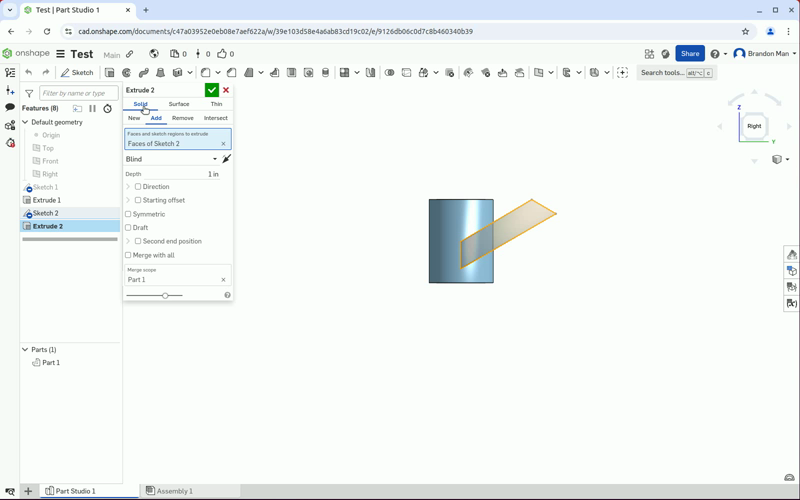
click(143, 106)
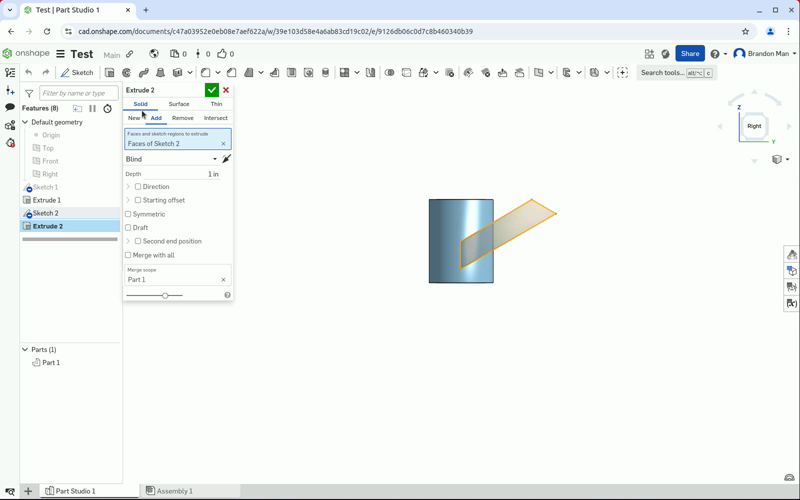
mouse_move(137, 120)
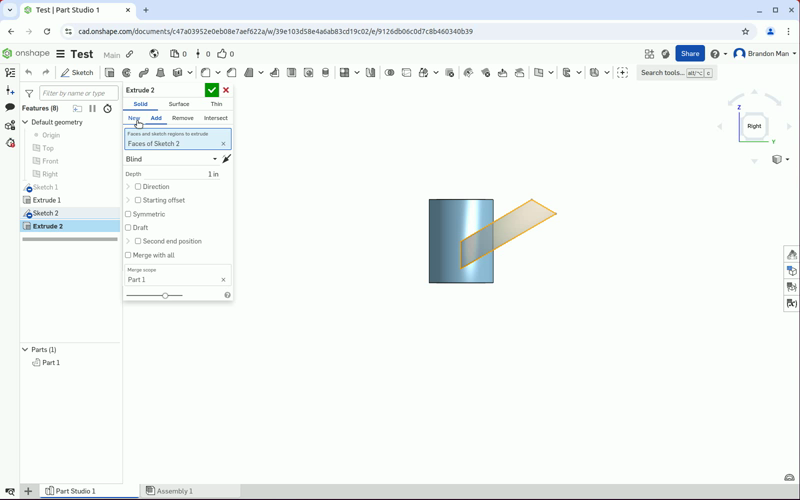
click(137, 120)
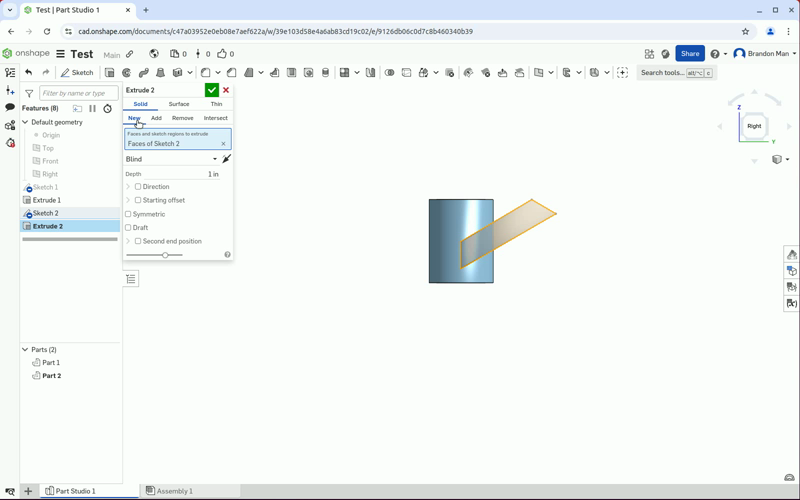
key(tab, 4)
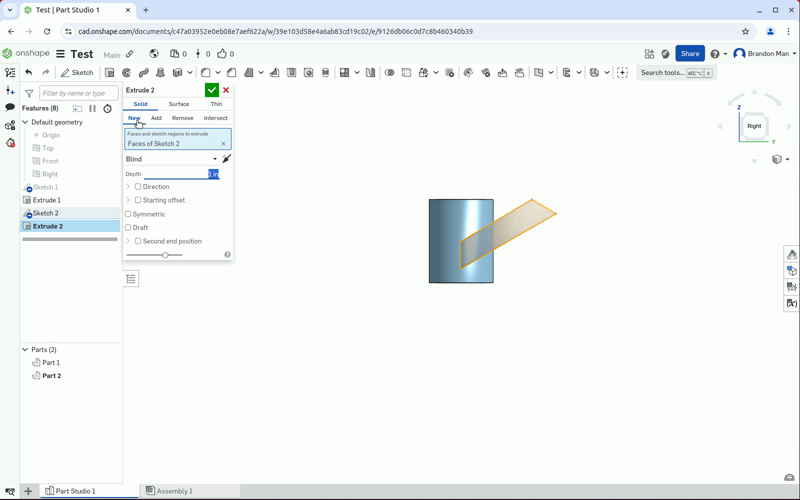
text(1.926)
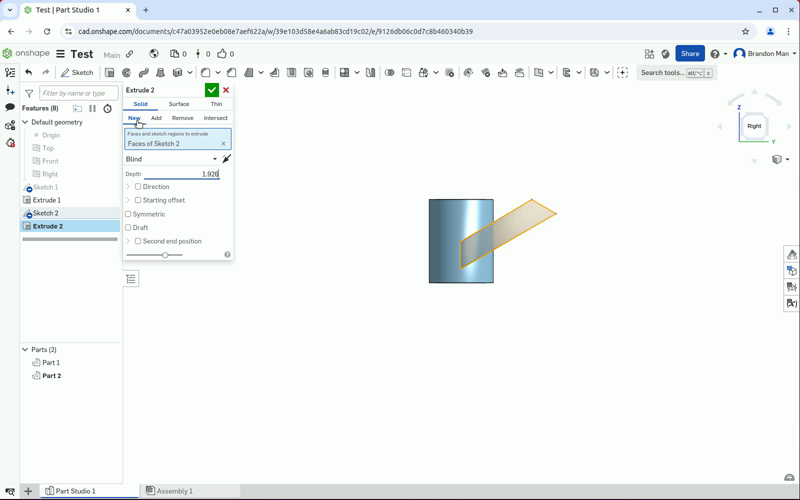
key(tab, 3)
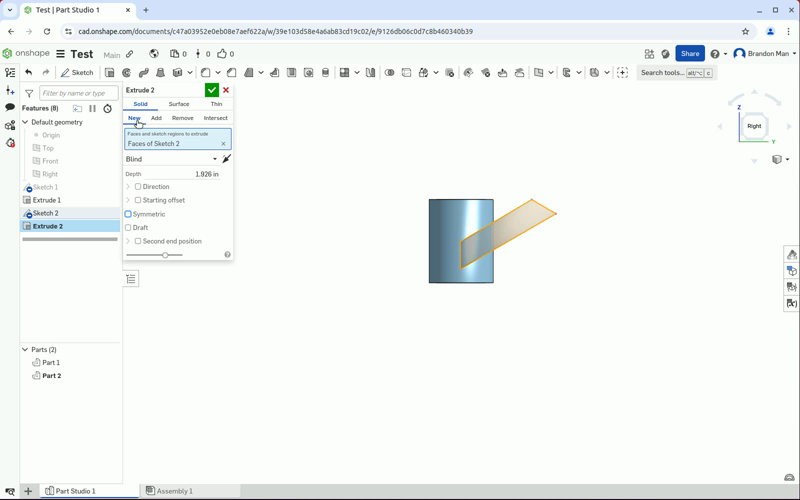
key(space)
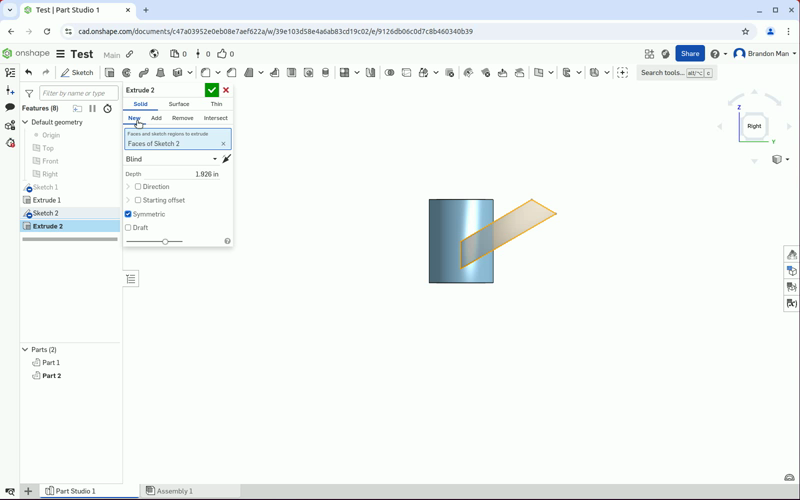
key(enter)
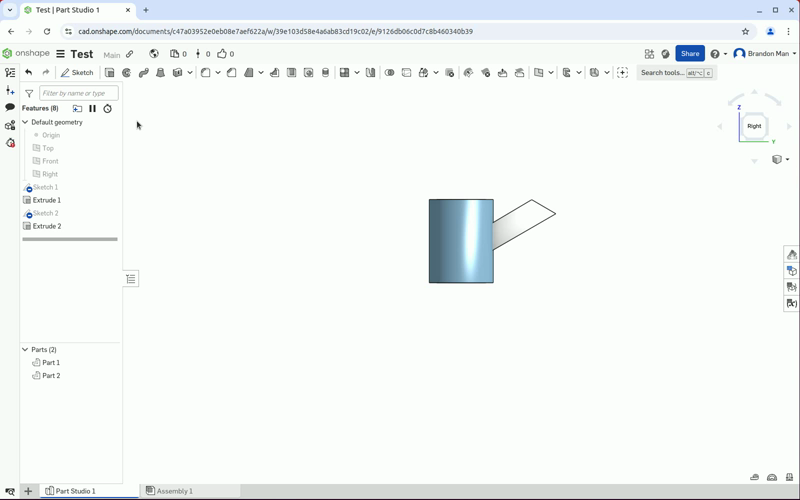
key(shift+h)
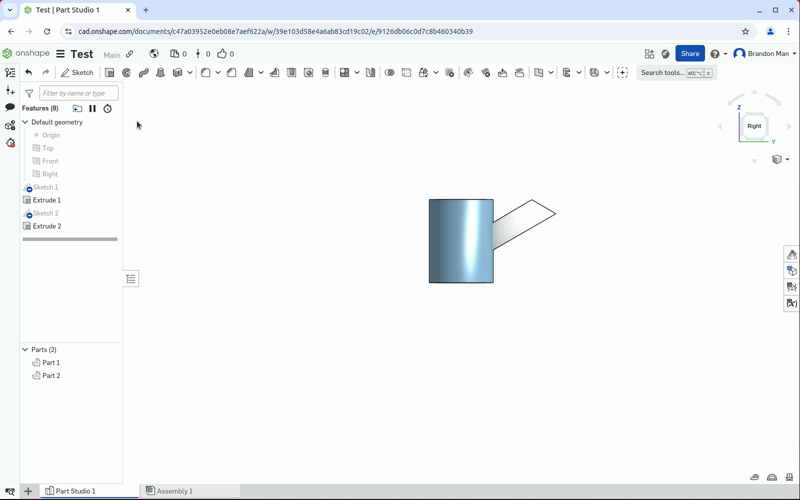
key(shift+h)
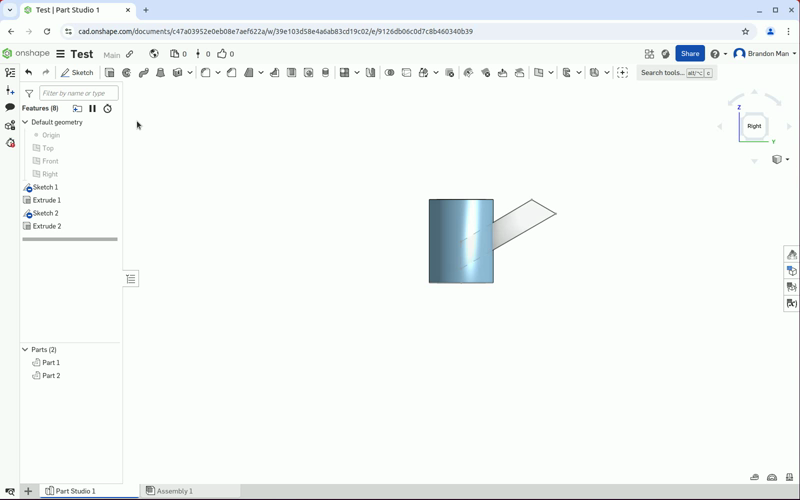
key(shift+7)
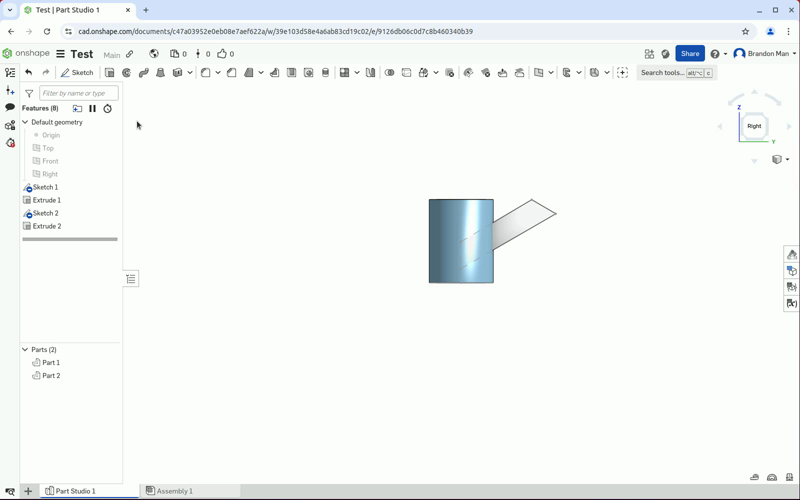
key(right, 2)
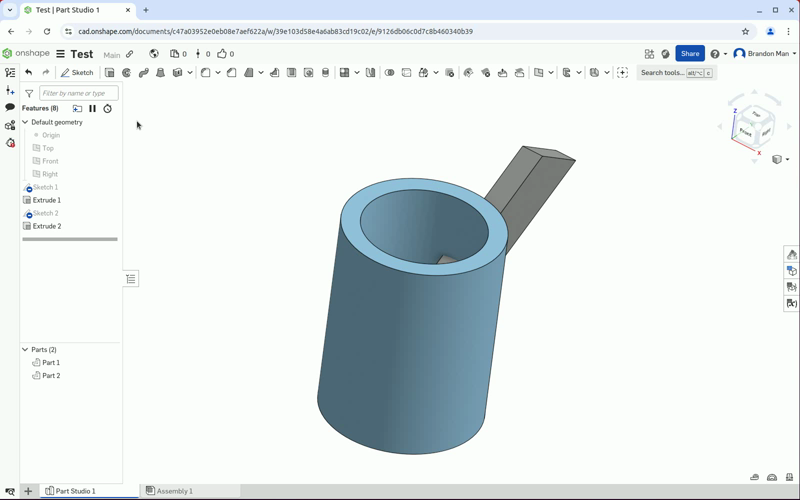
key(down, 2)
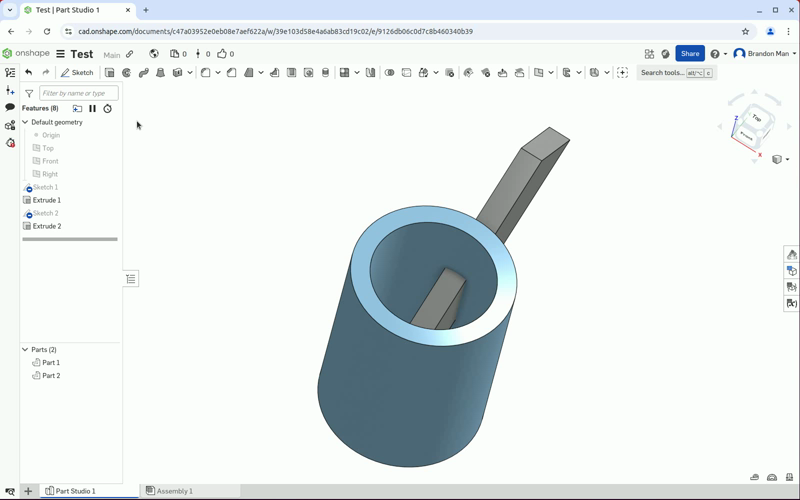
key(up, 2)
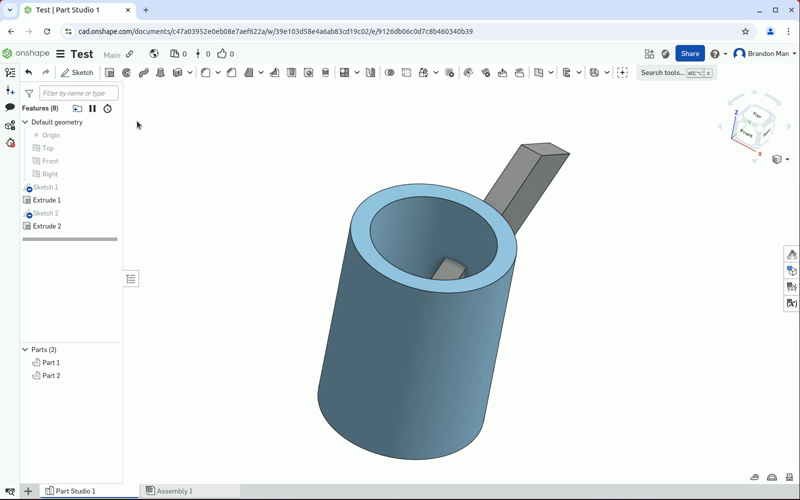
key(left, 2)
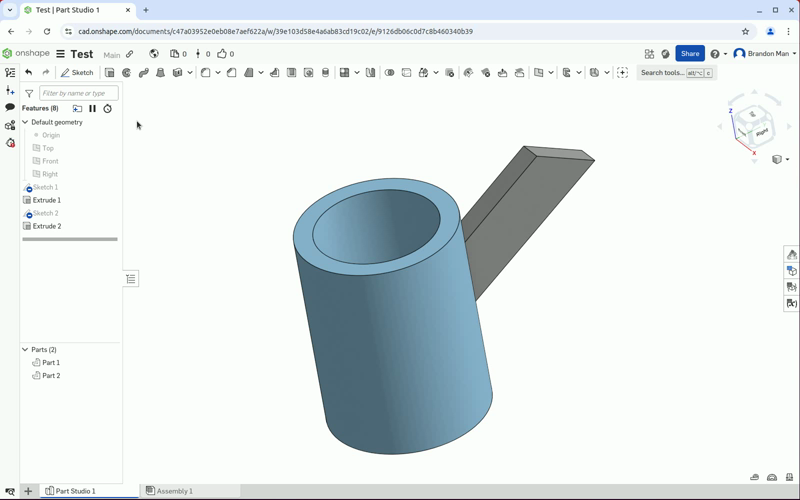
mouse_move(73, 189)
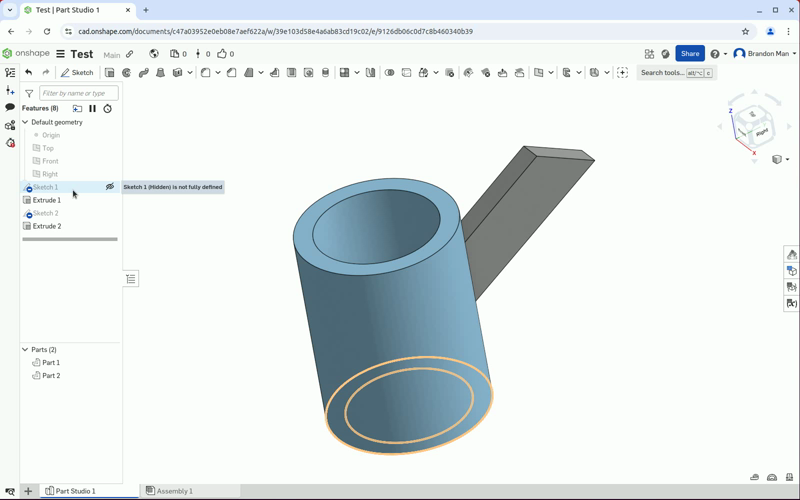
click(73, 189)